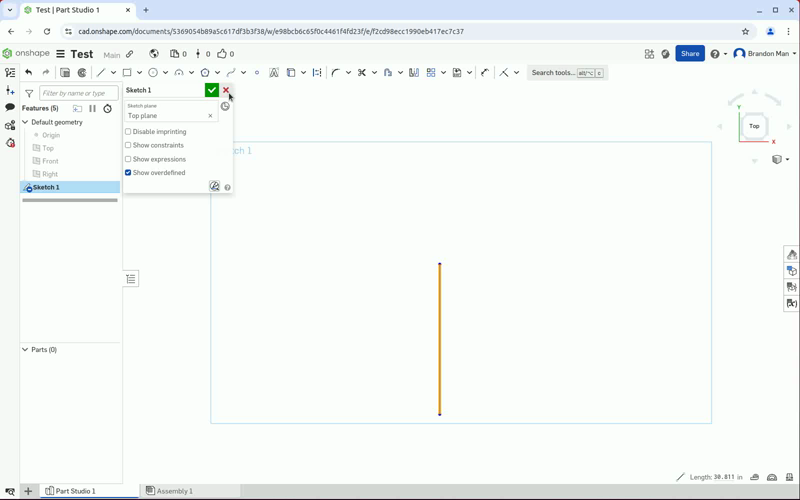
key(shift+h)
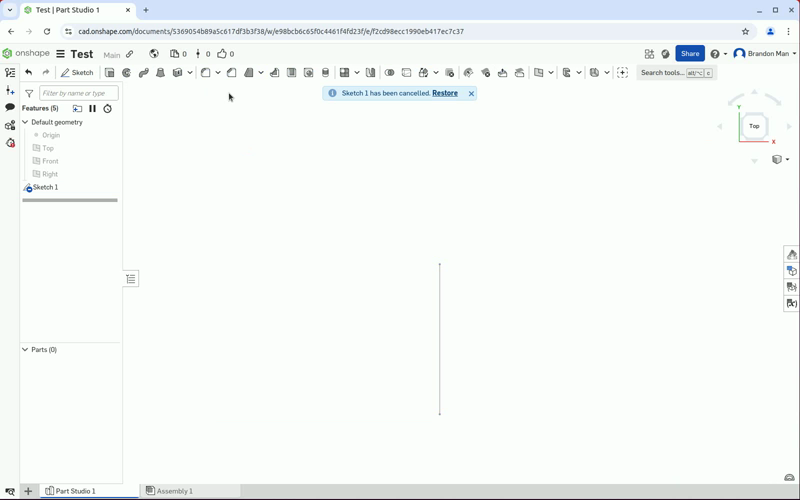
key(shift+s)
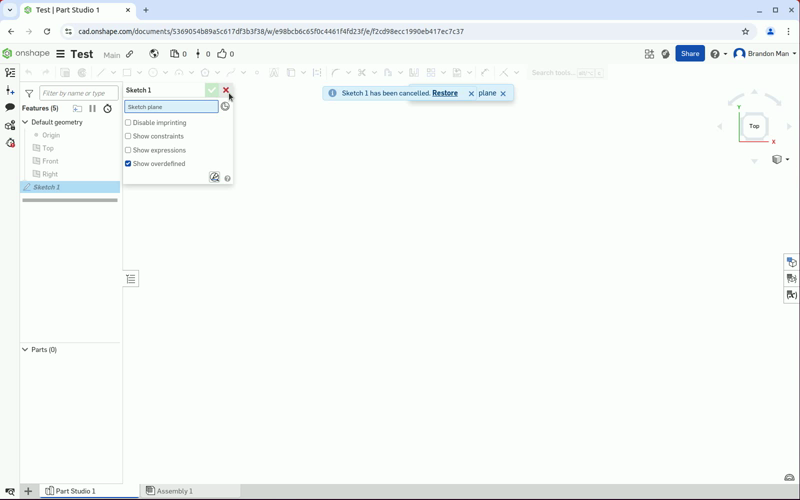
mouse_move(73, 150)
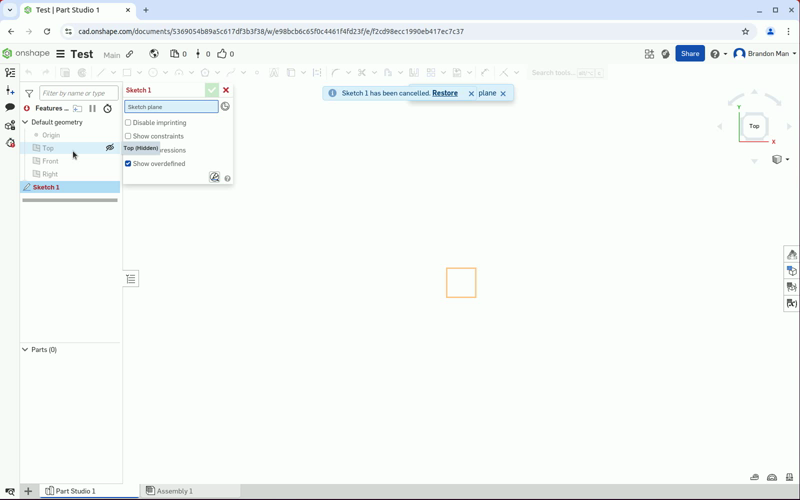
click(73, 150)
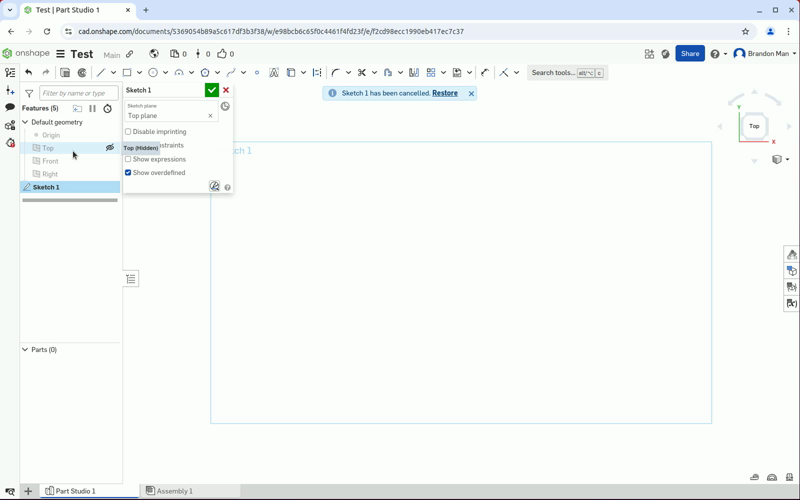
mouse_move(73, 352)
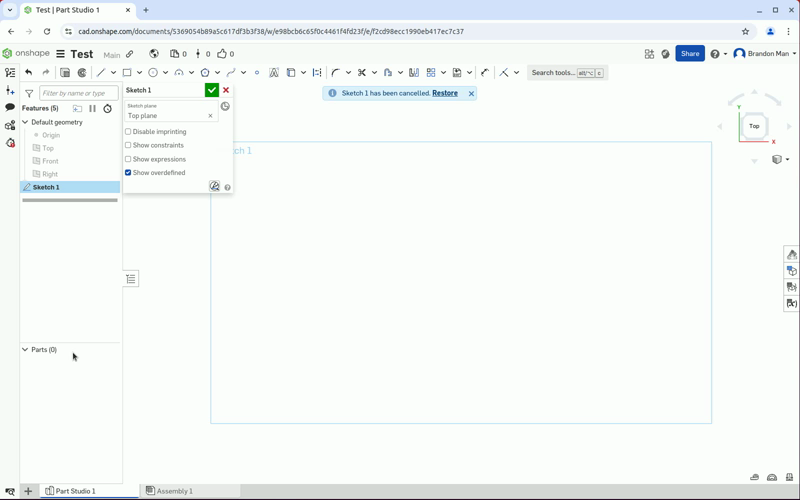
key(y)
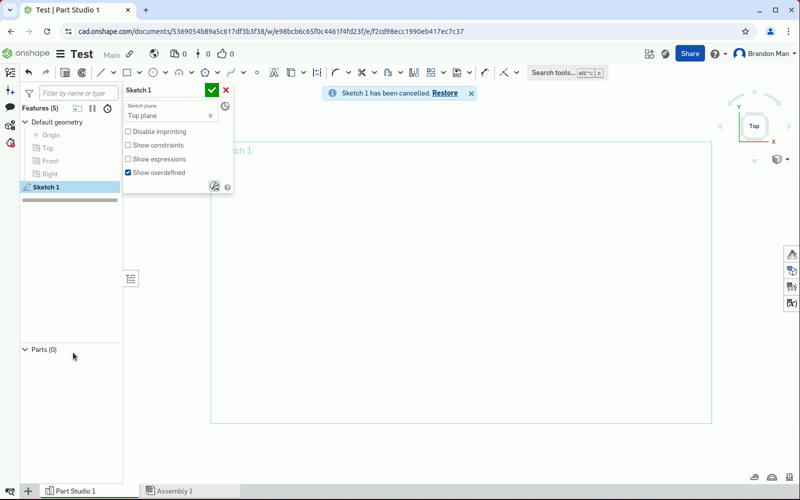
key(l)
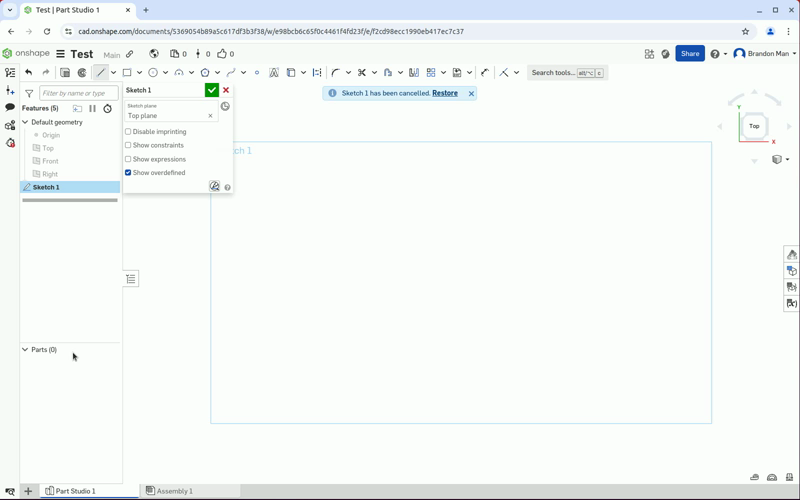
key_down(shift)
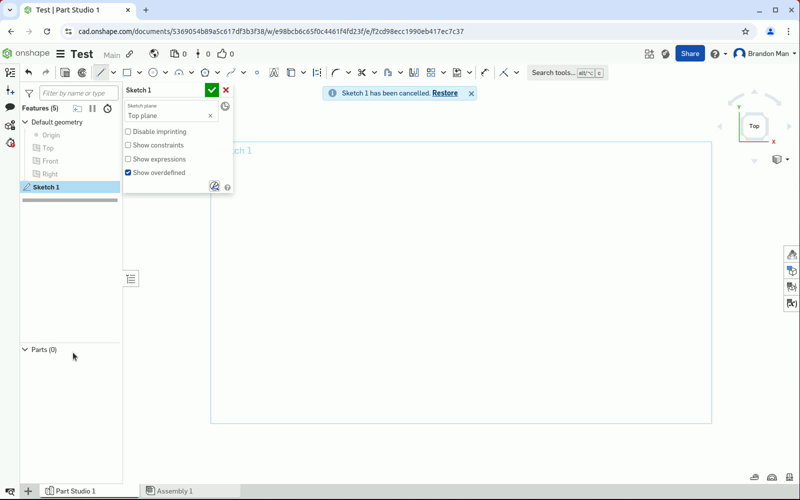
mouse_move(353, 340)
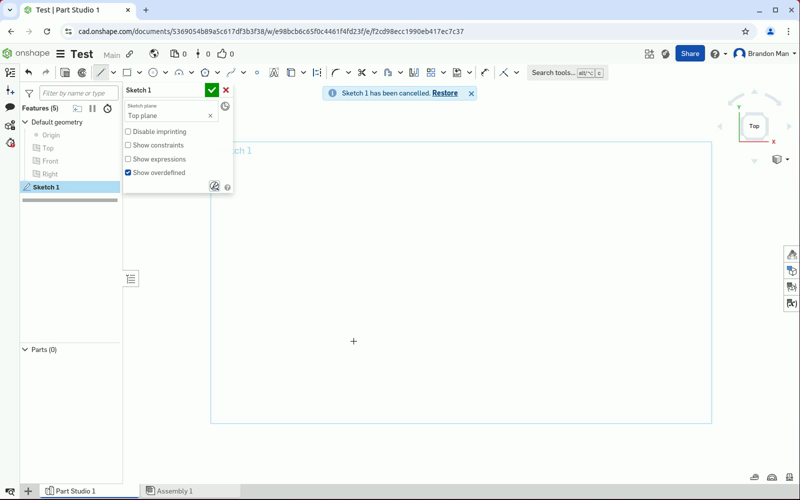
click(353, 340)
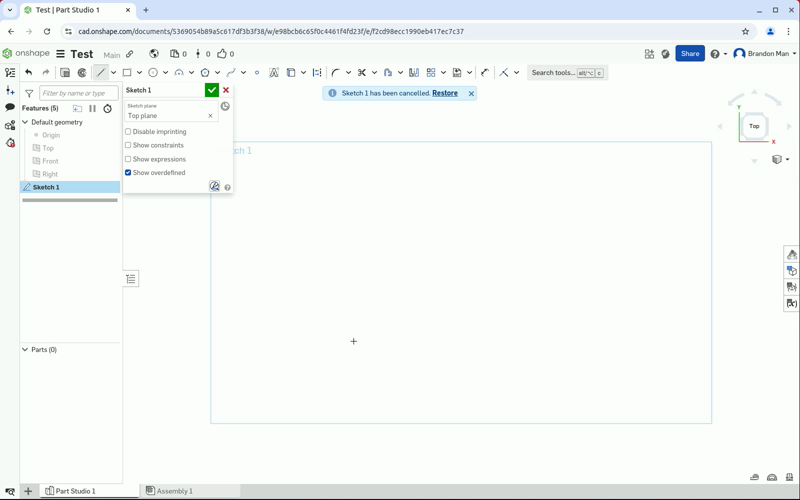
key_up(shift)
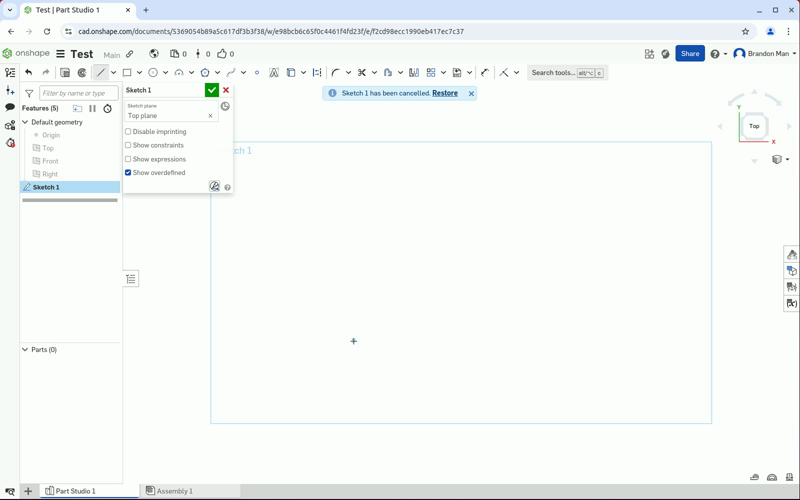
key_down(shift)
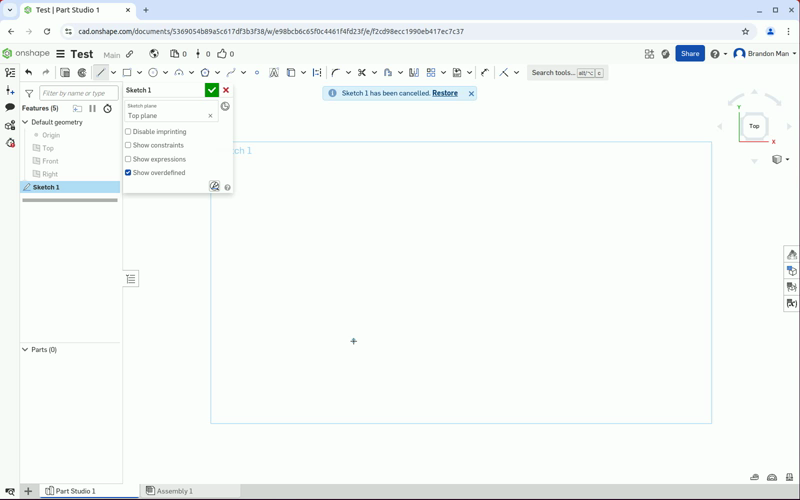
mouse_move(566, 340)
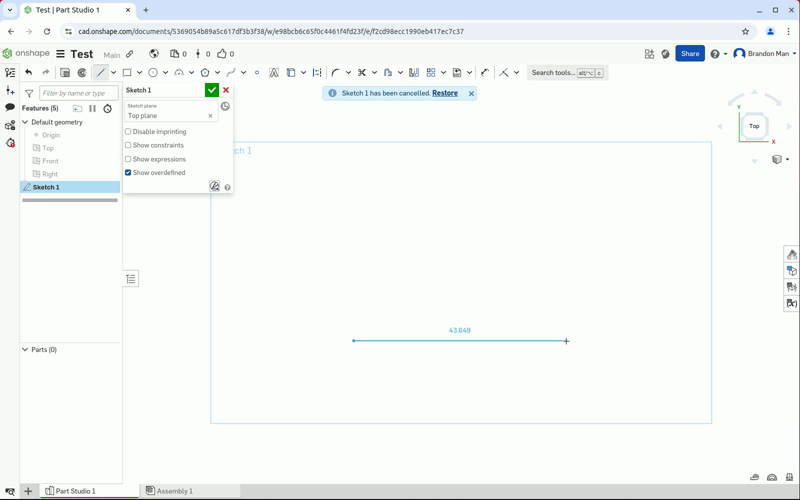
click(566, 340)
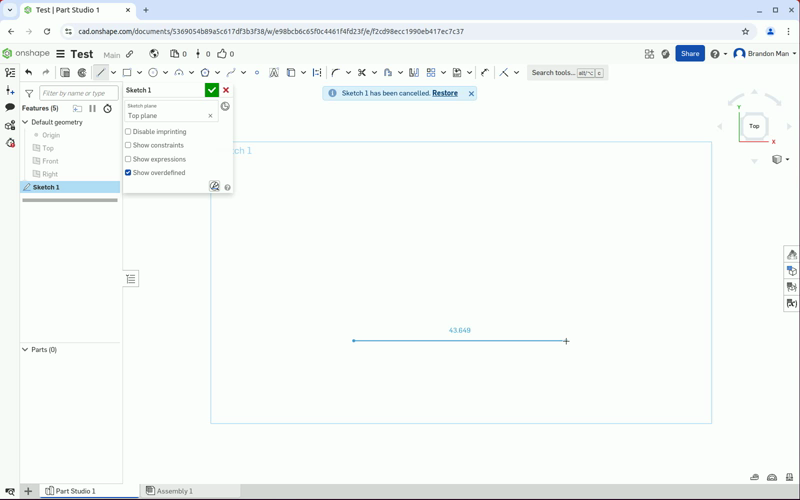
key_up(shift)
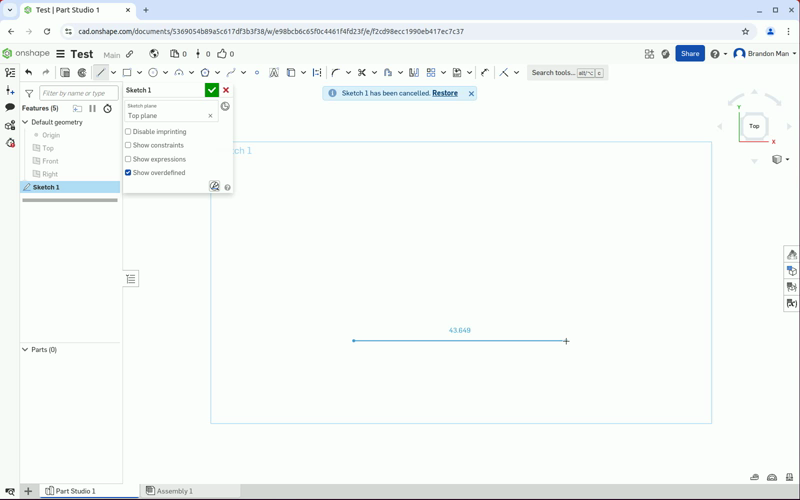
key_down(shift)
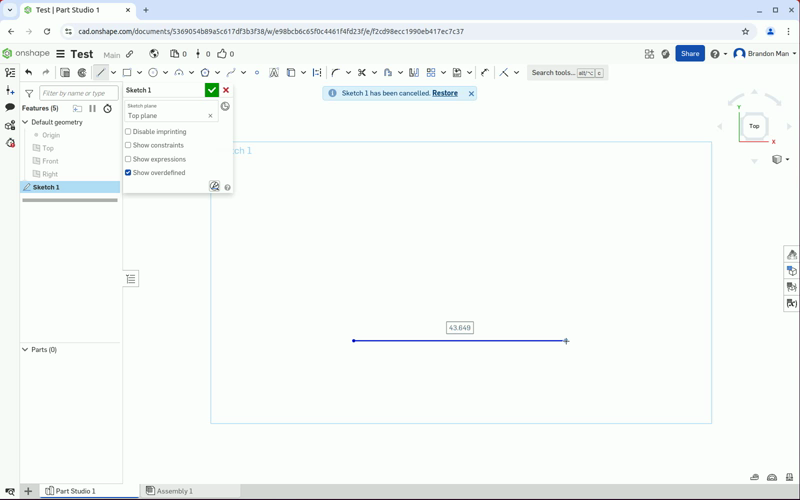
mouse_move(566, 226)
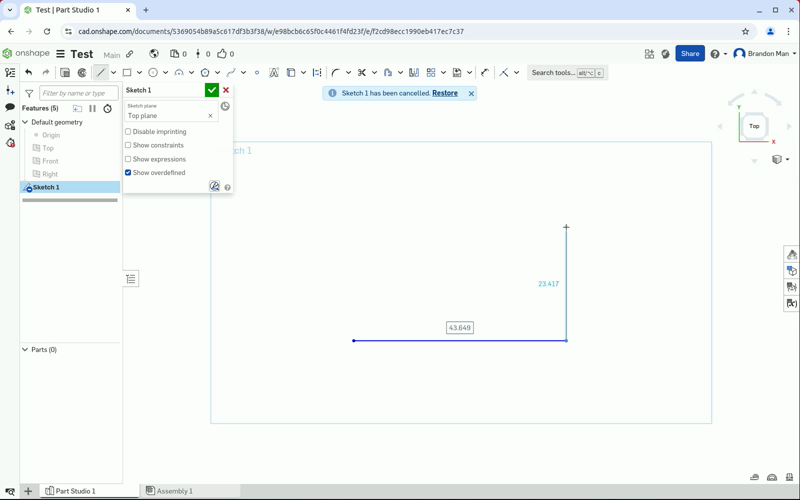
click(566, 226)
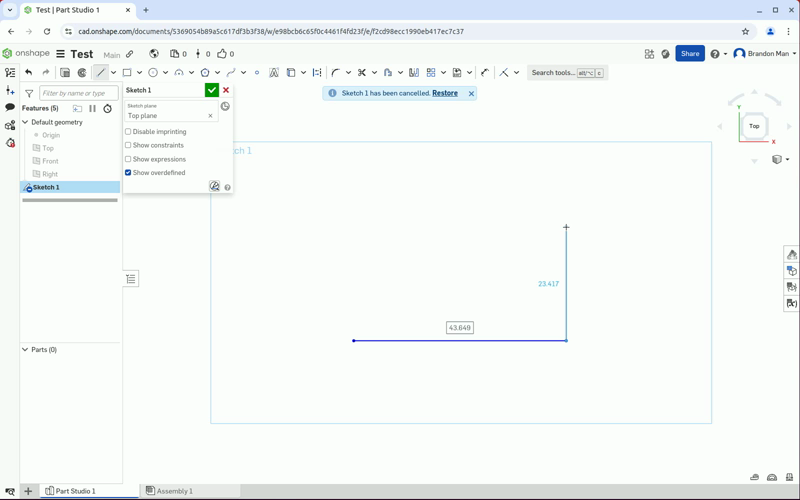
key_up(shift)
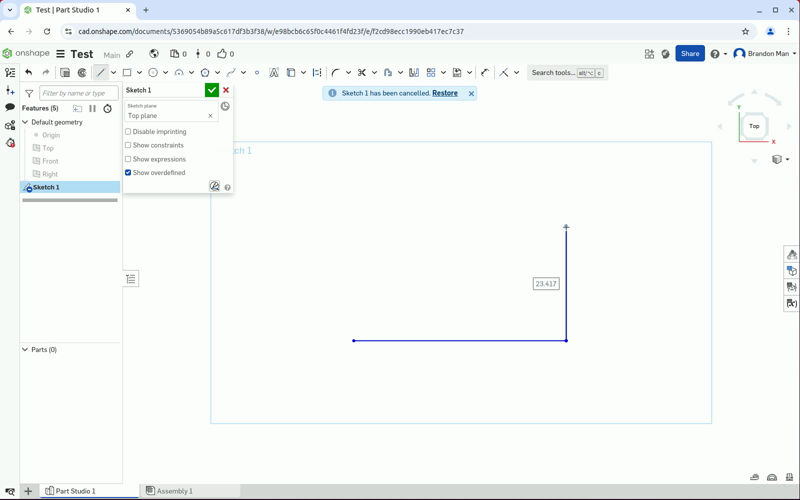
key_down(shift)
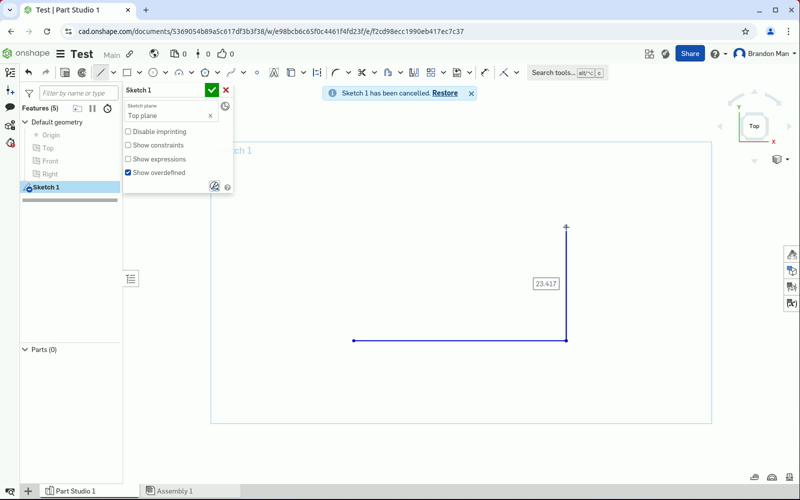
mouse_move(353, 226)
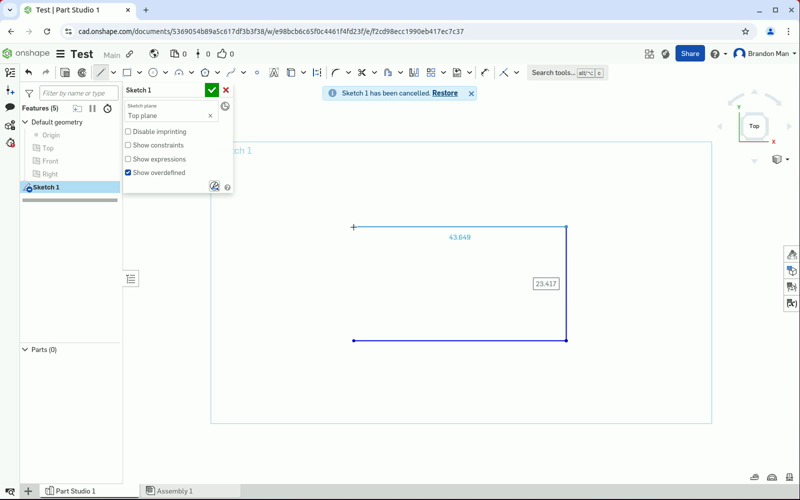
click(353, 226)
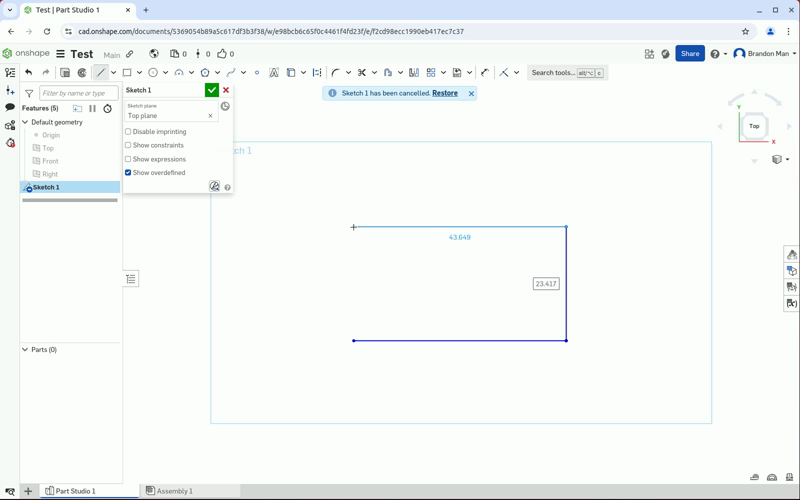
key_up(shift)
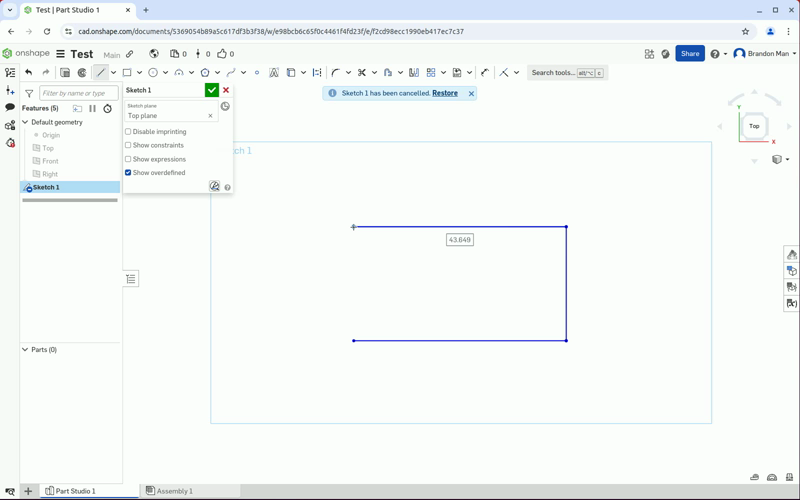
key_down(shift)
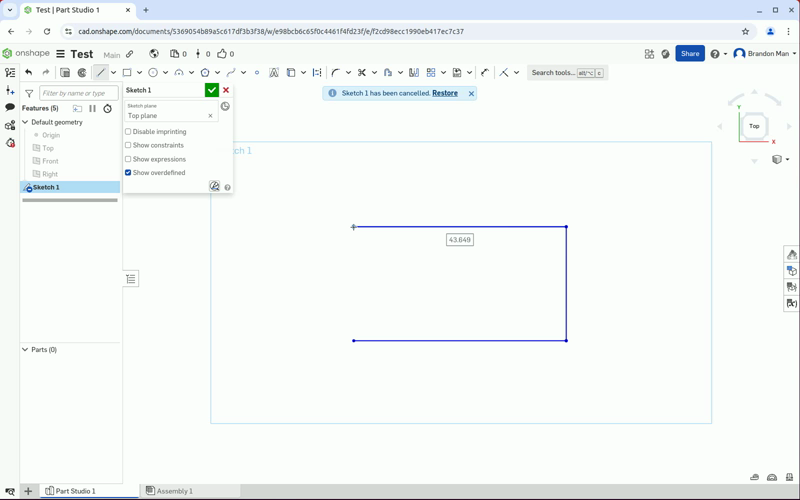
mouse_move(353, 340)
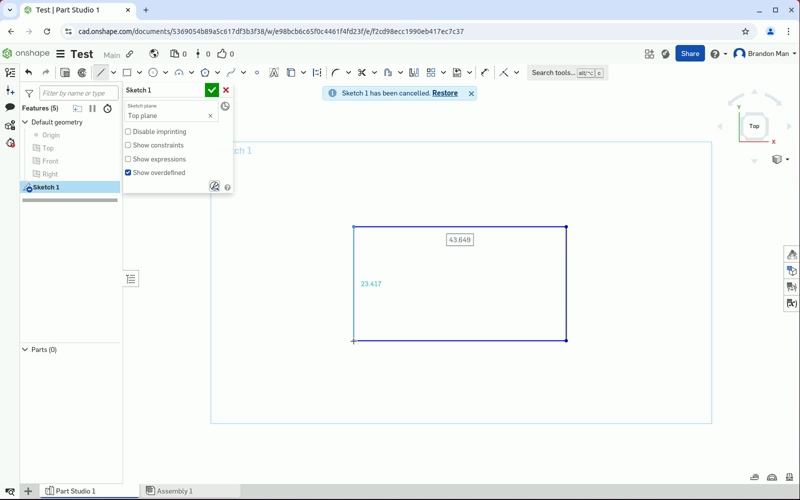
key_up(shift)
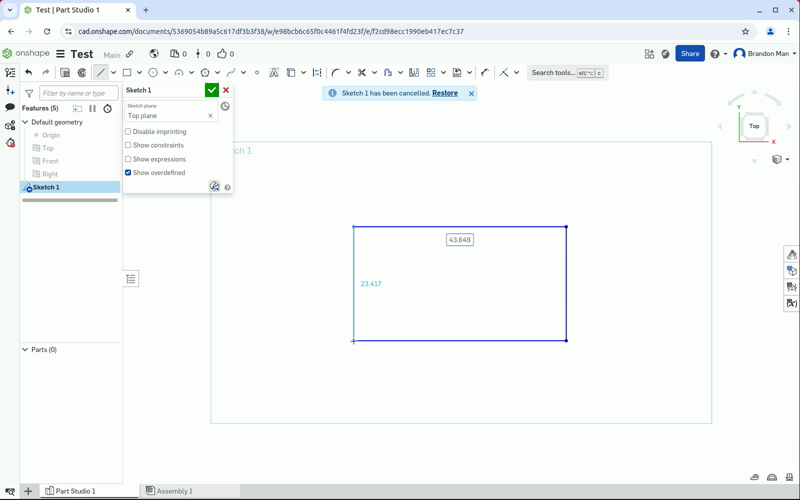
click(353, 340)
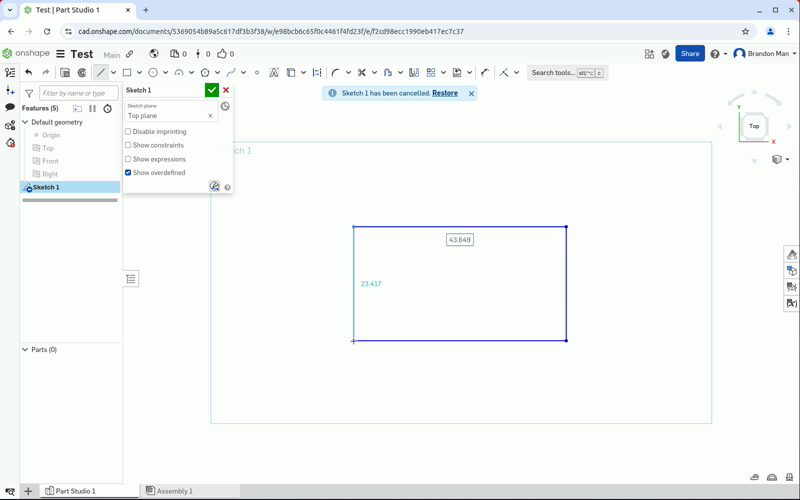
key(esc)
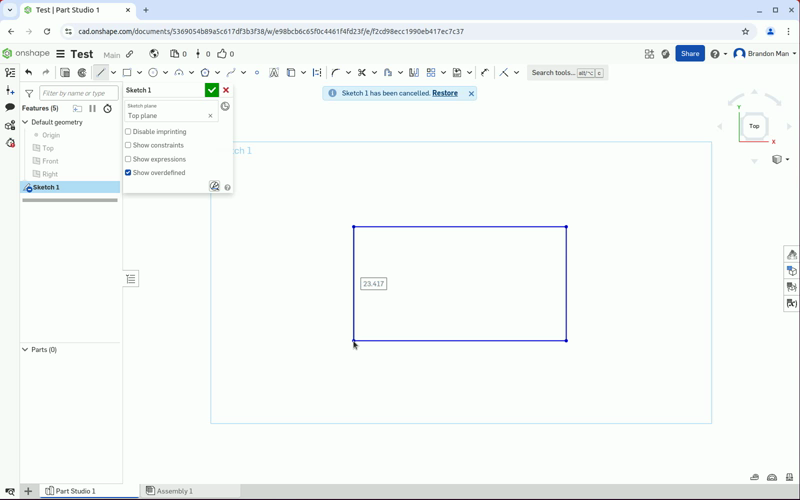
mouse_move(446, 290)
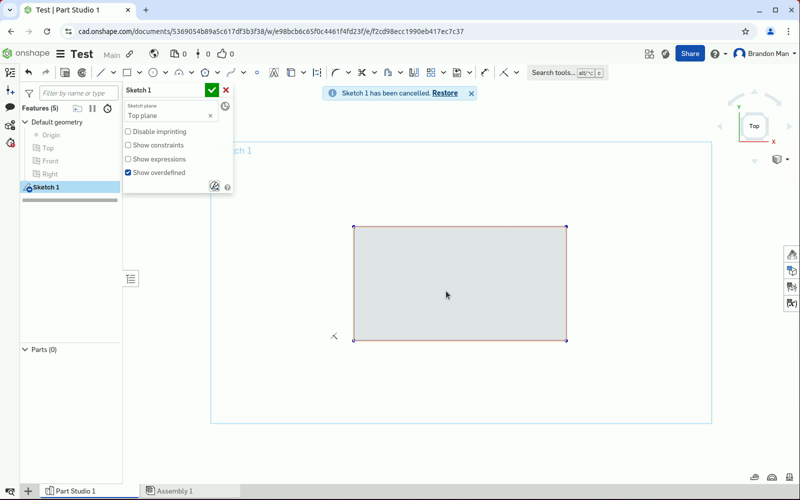
click(446, 290)
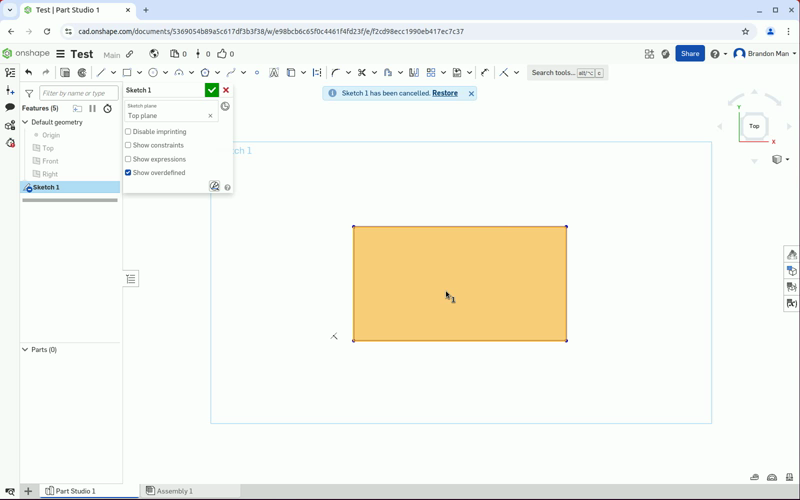
mouse_move(73, 352)
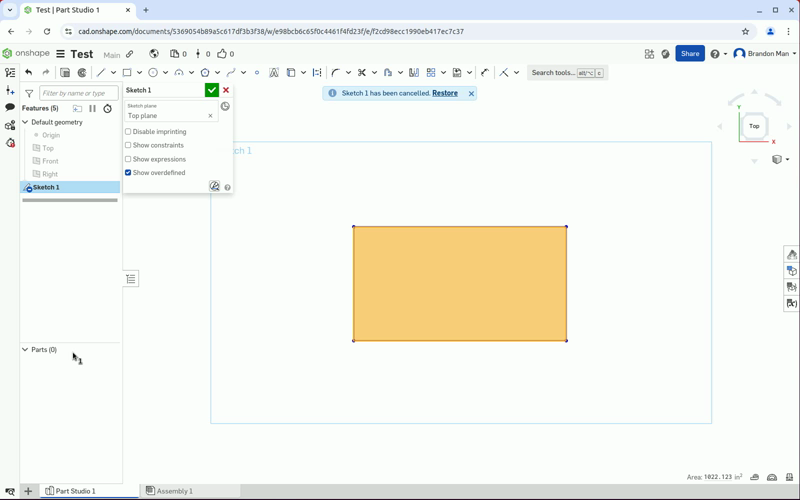
key(shift+y)
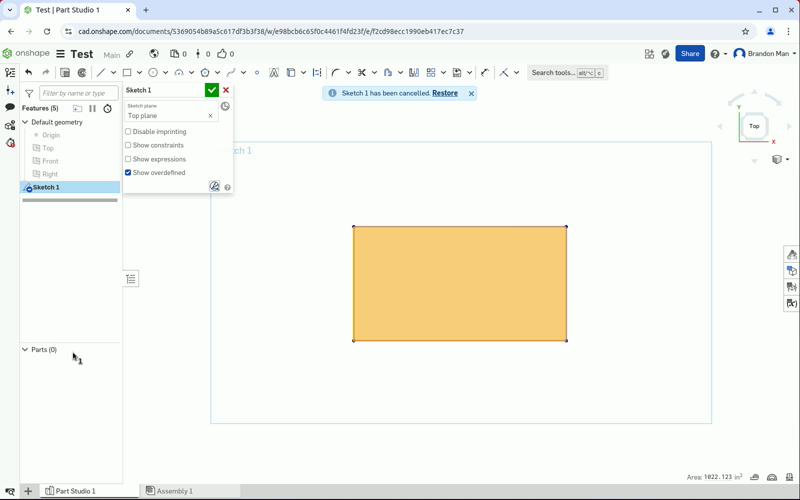
key(shift+e)
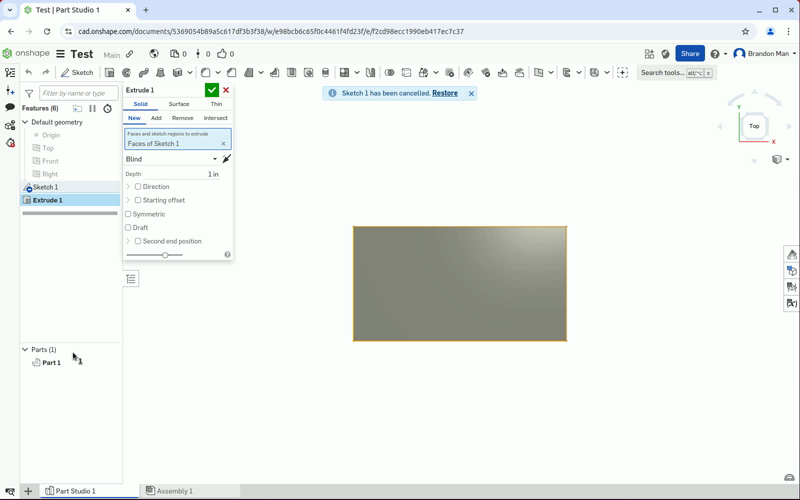
mouse_move(143, 106)
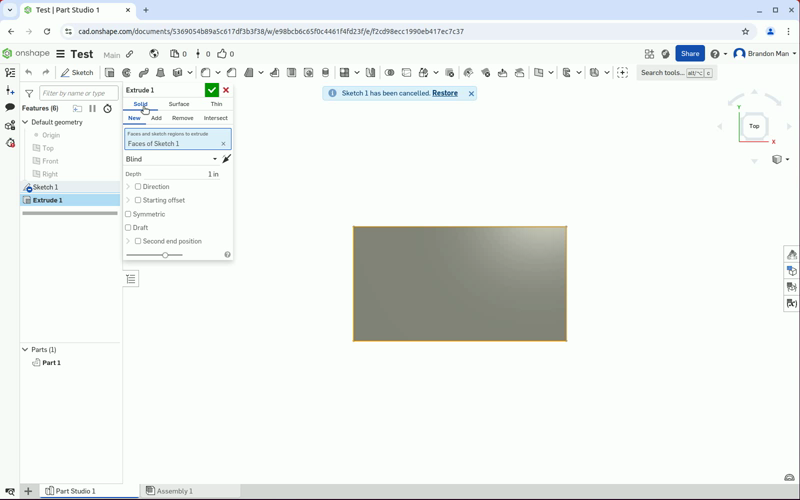
click(143, 106)
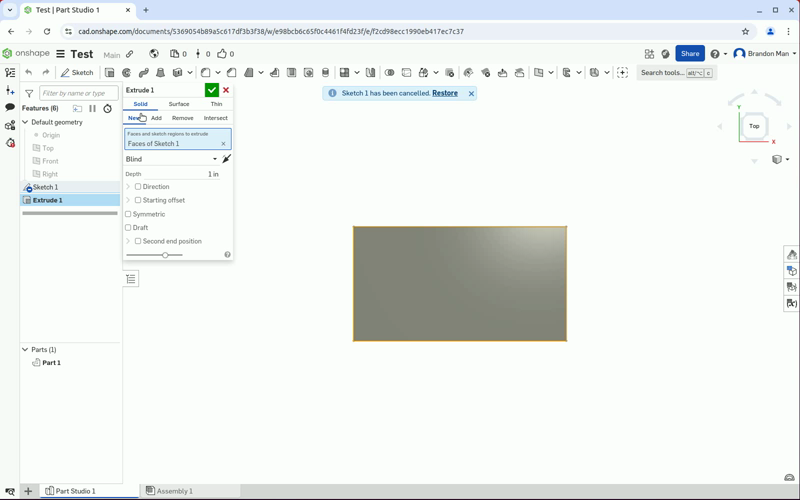
mouse_move(137, 120)
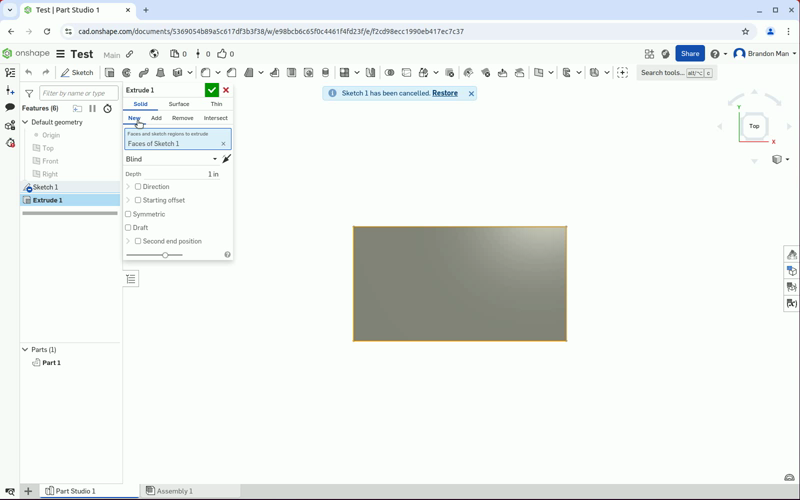
click(137, 120)
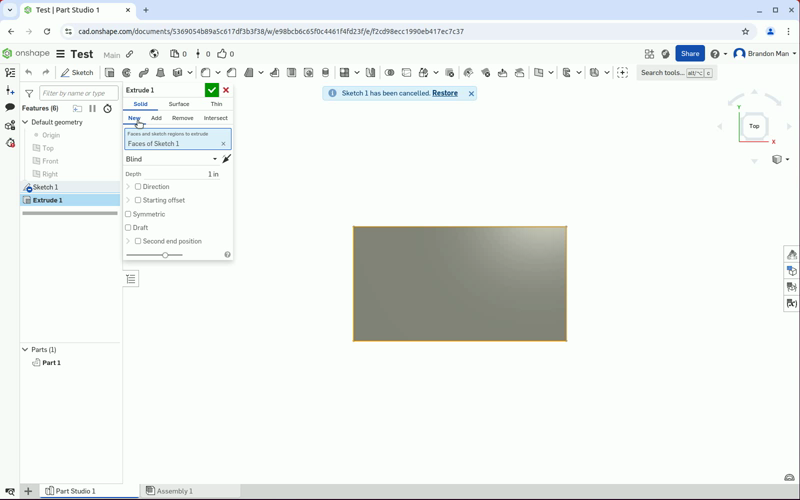
key(tab, 4)
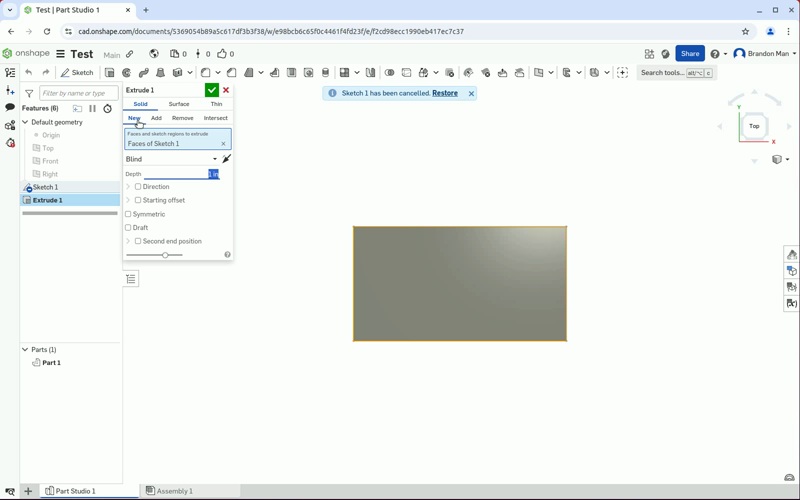
text(1.204)
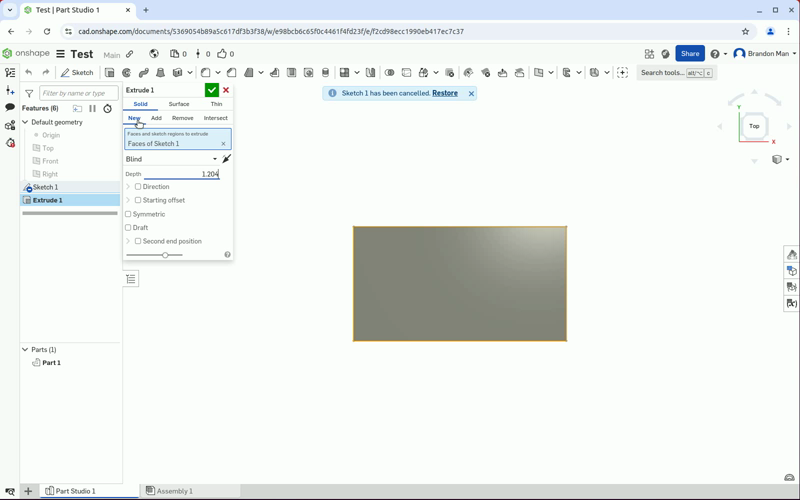
key(enter)
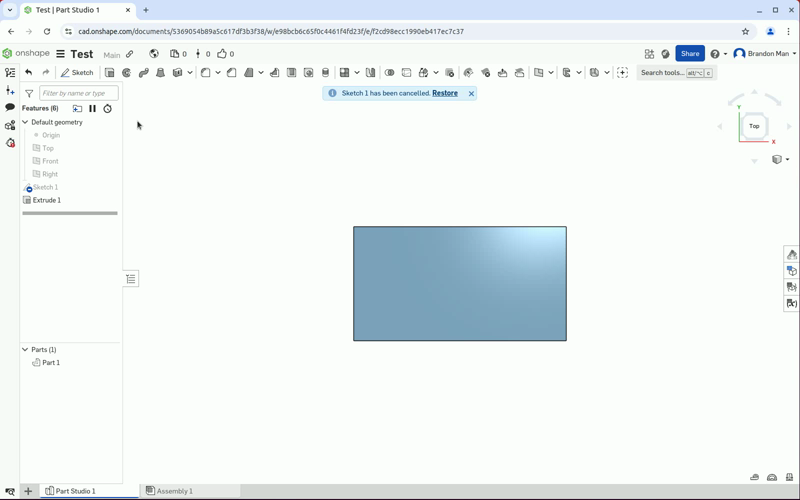
key(shift+h)
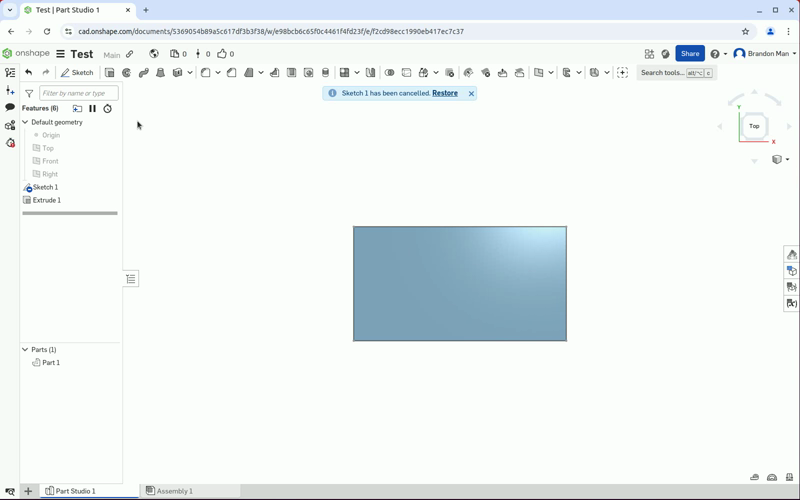
key(shift+h)
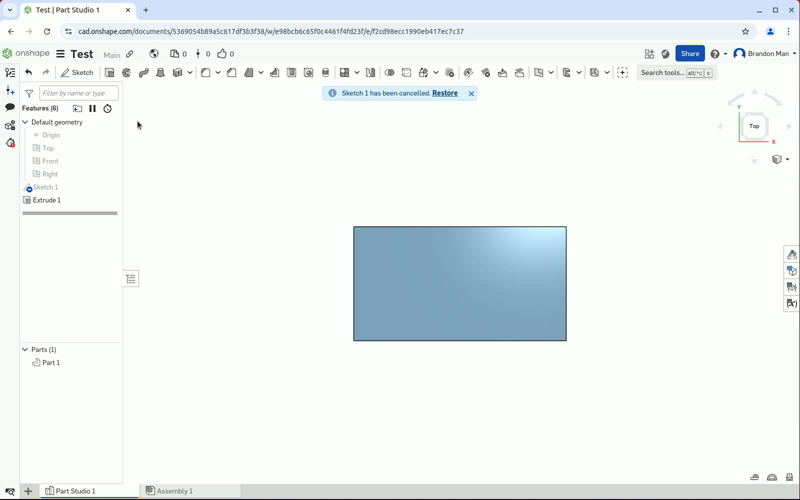
mouse_move(73, 189)
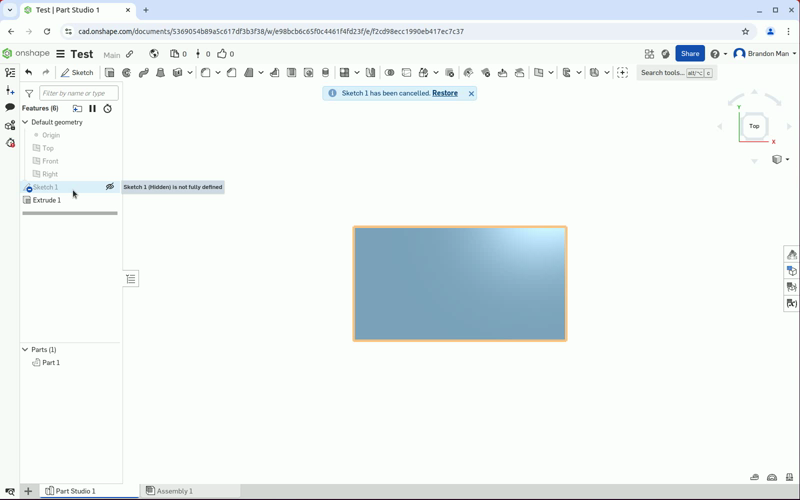
click(73, 189)
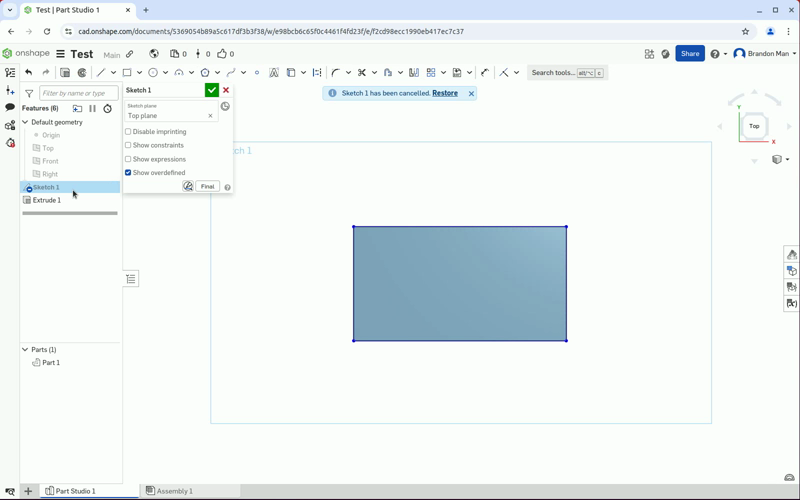
mouse_move(229, 92)
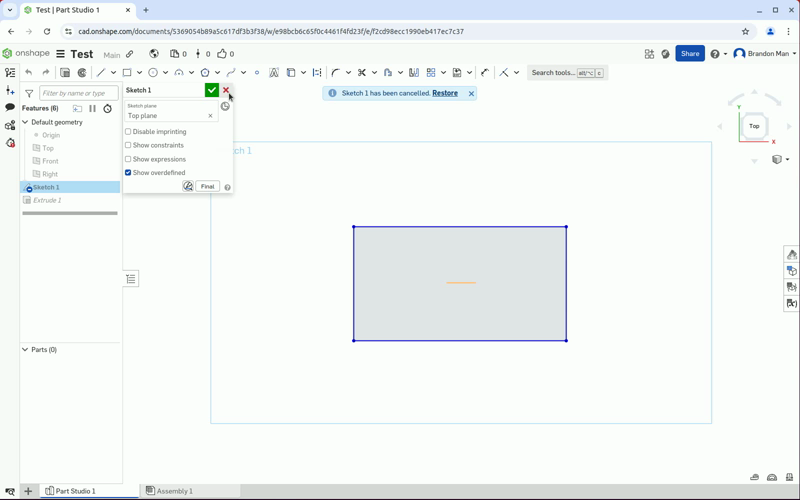
click(229, 92)
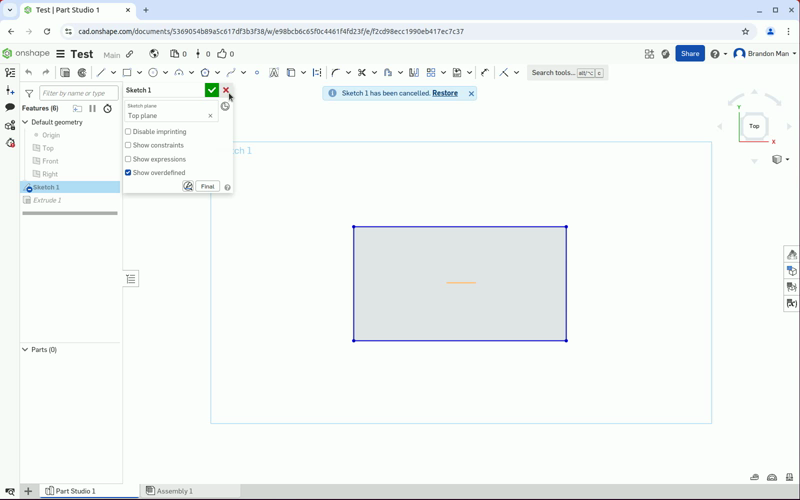
key(shift+s)
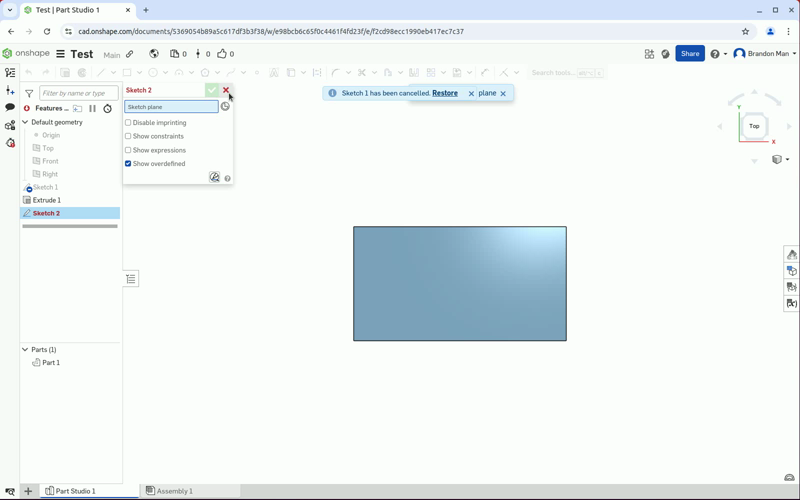
mouse_move(73, 150)
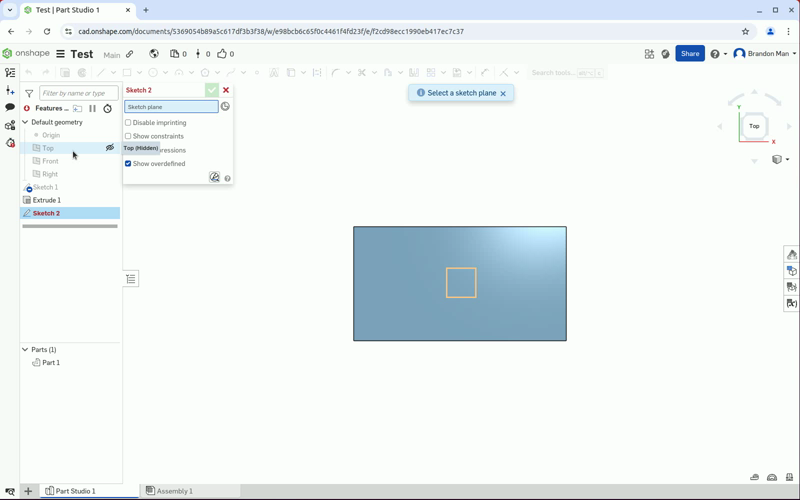
click(73, 150)
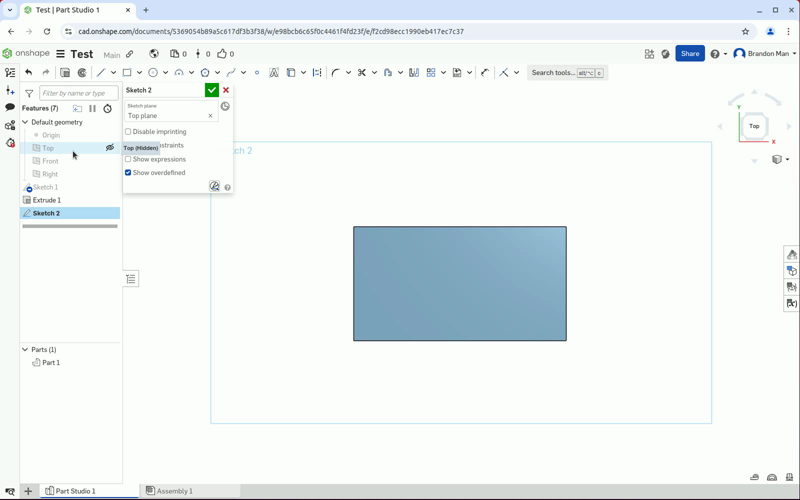
mouse_move(73, 352)
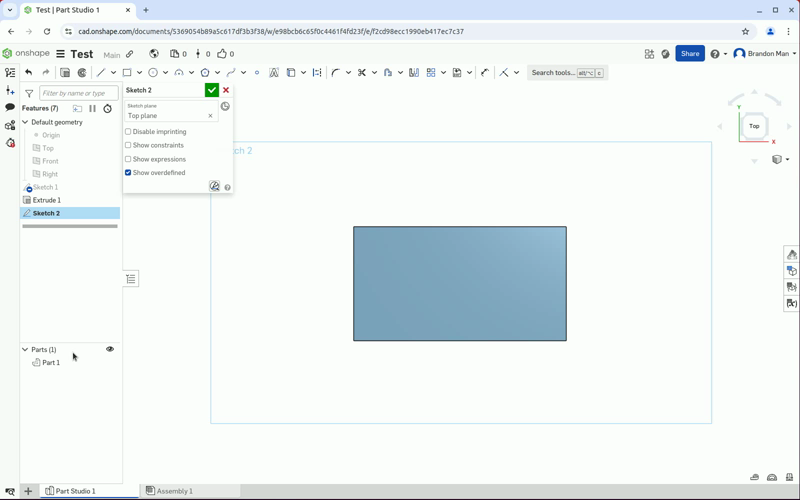
key(y)
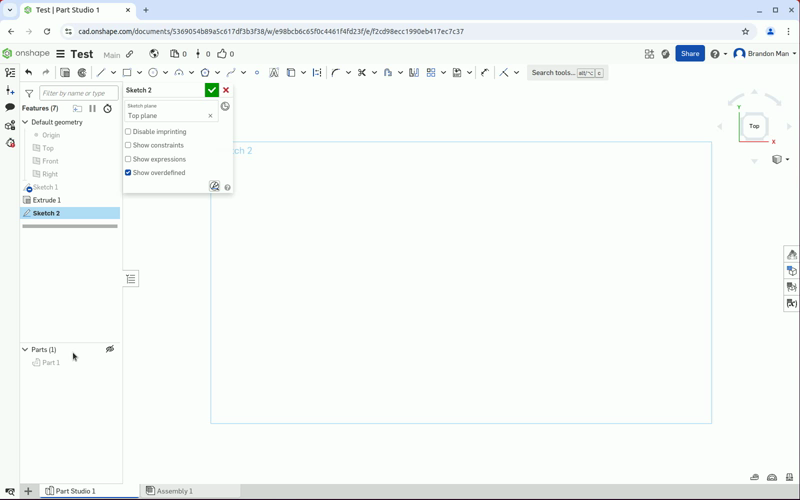
key(l)
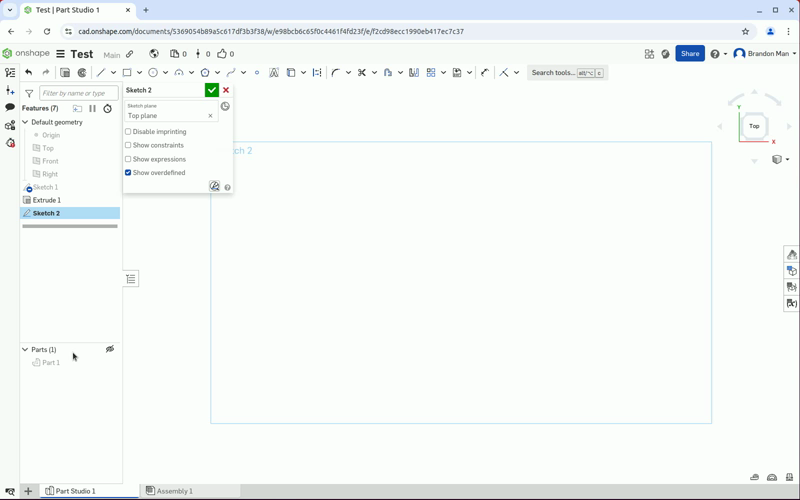
key_down(shift)
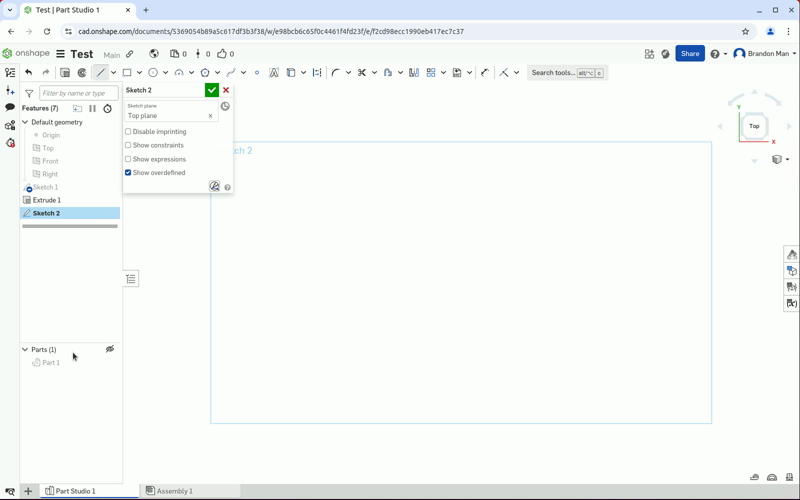
mouse_move(348, 346)
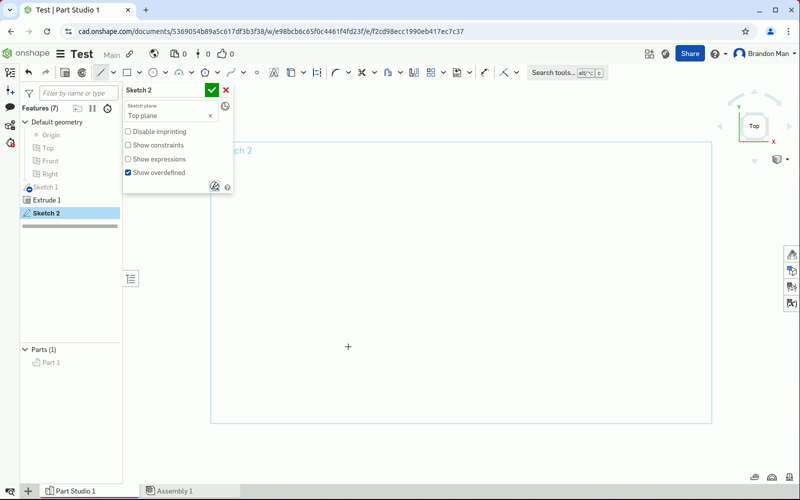
click(348, 346)
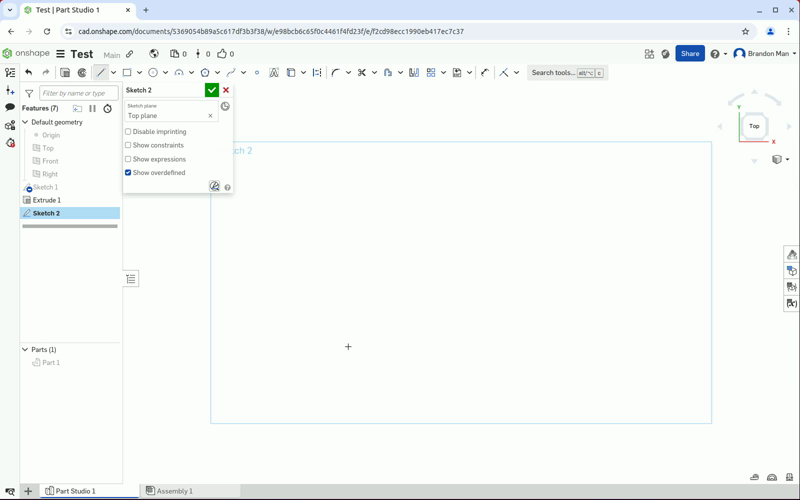
key_up(shift)
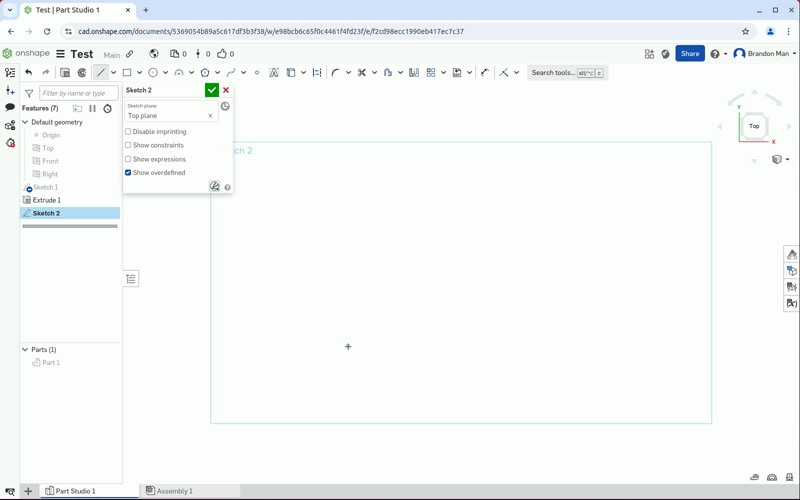
key_down(shift)
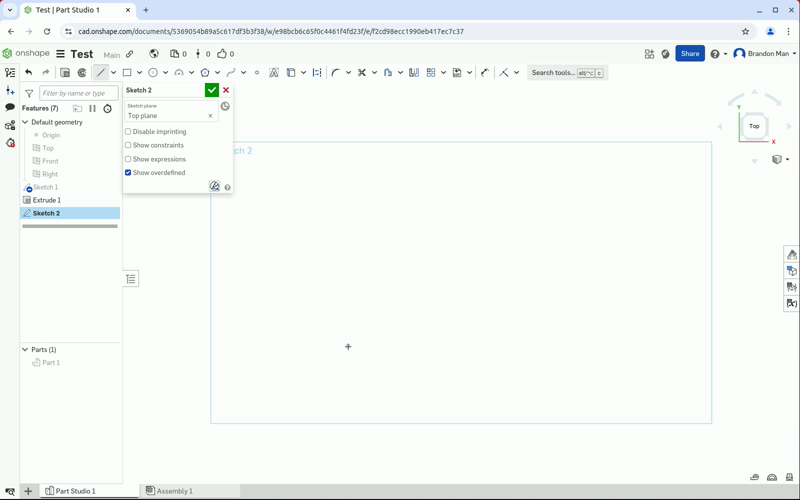
mouse_move(378, 346)
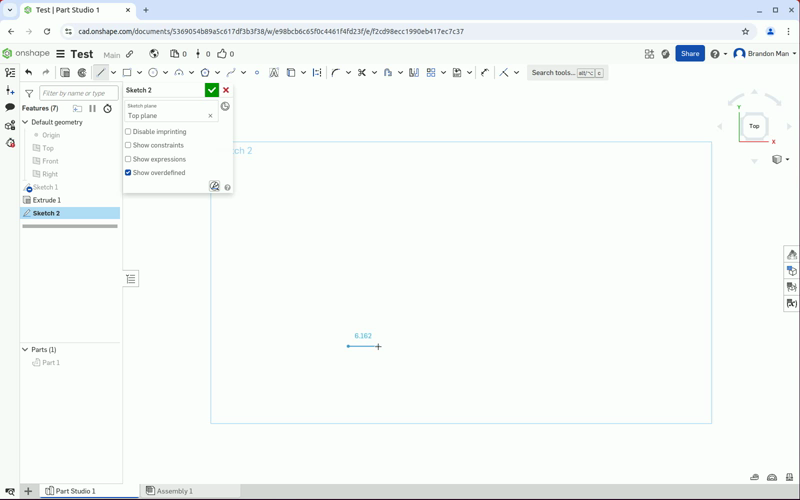
mouse_move(353, 346)
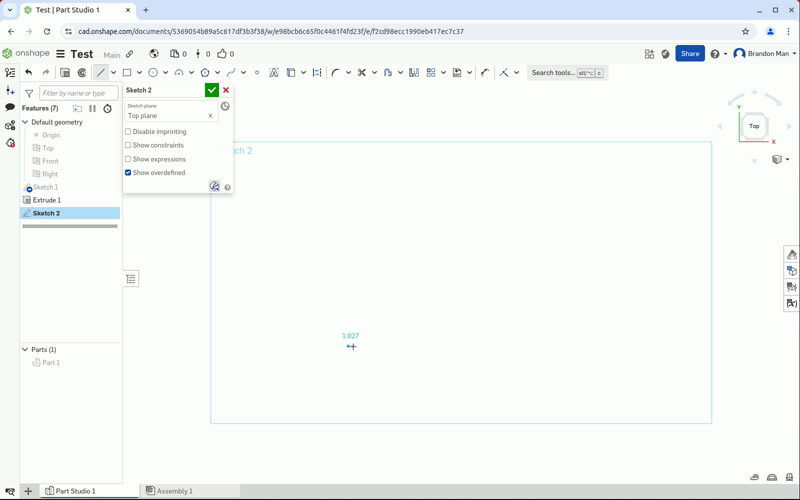
scroll(6)
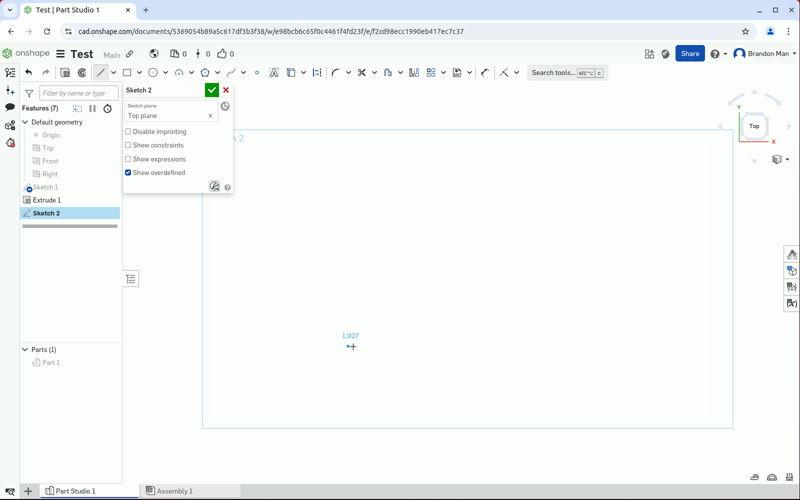
scroll(6)
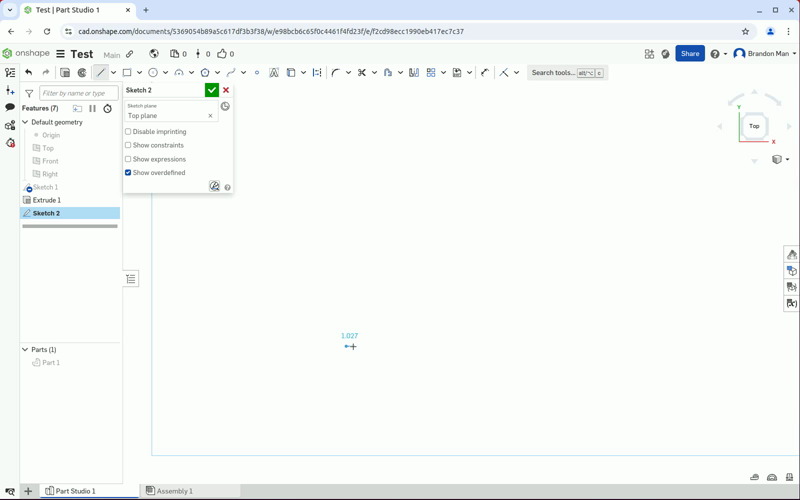
scroll(6)
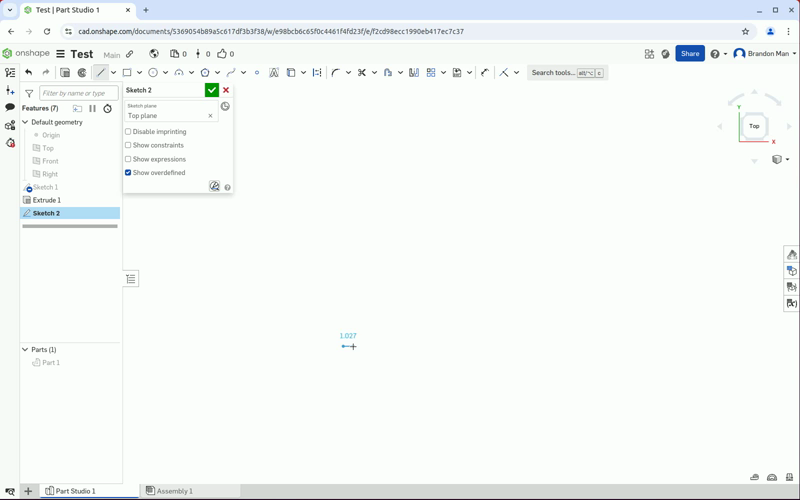
scroll(6)
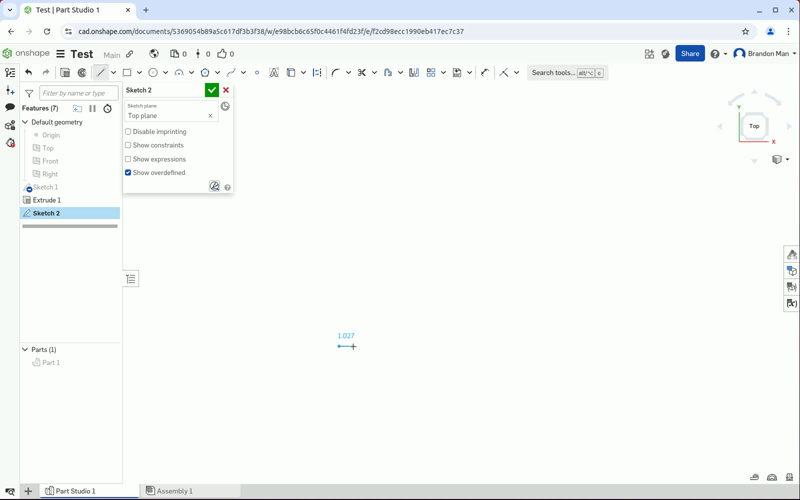
scroll(6)
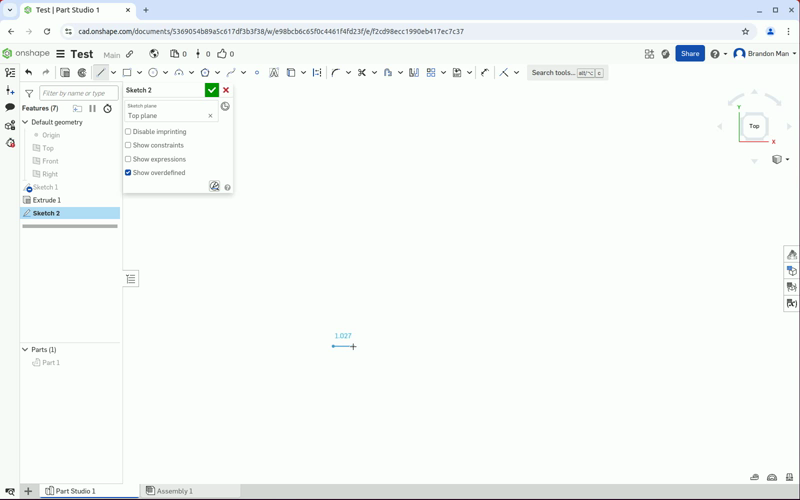
scroll(6)
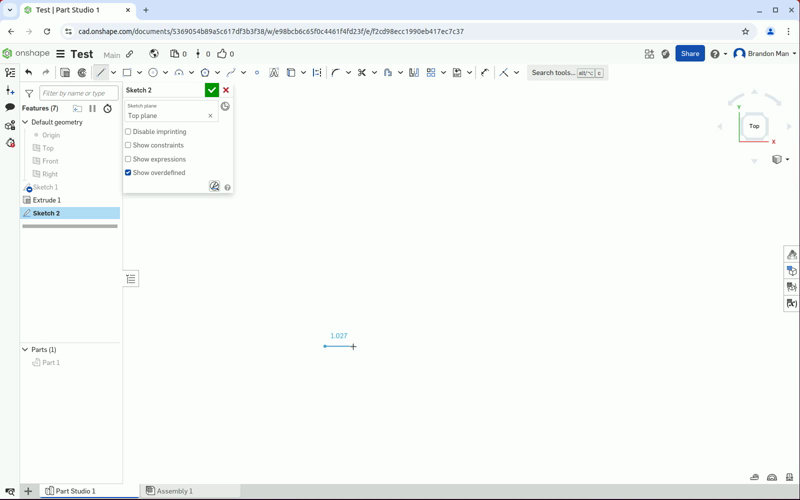
scroll(6)
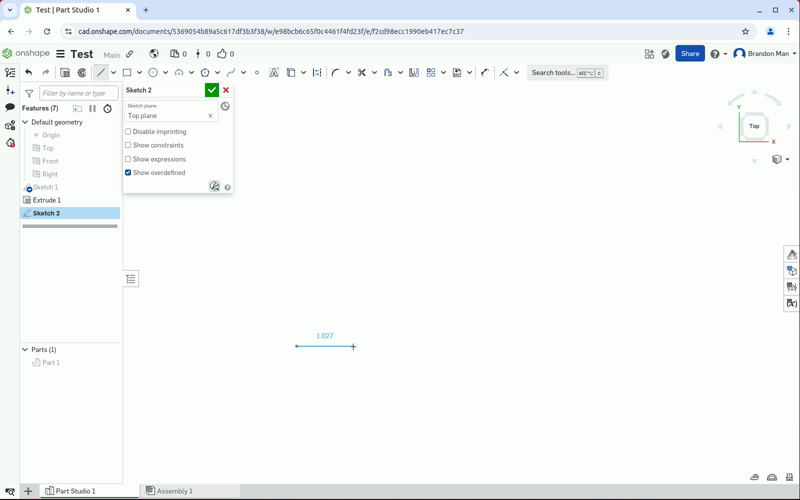
click(353, 346)
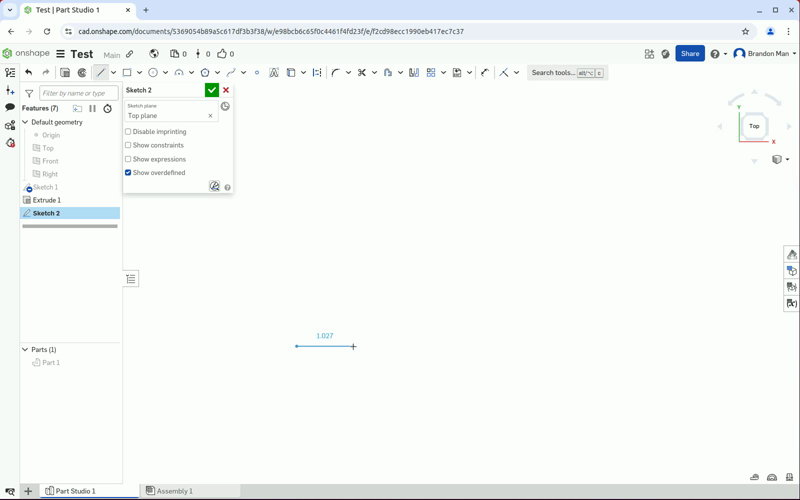
scroll(-6)
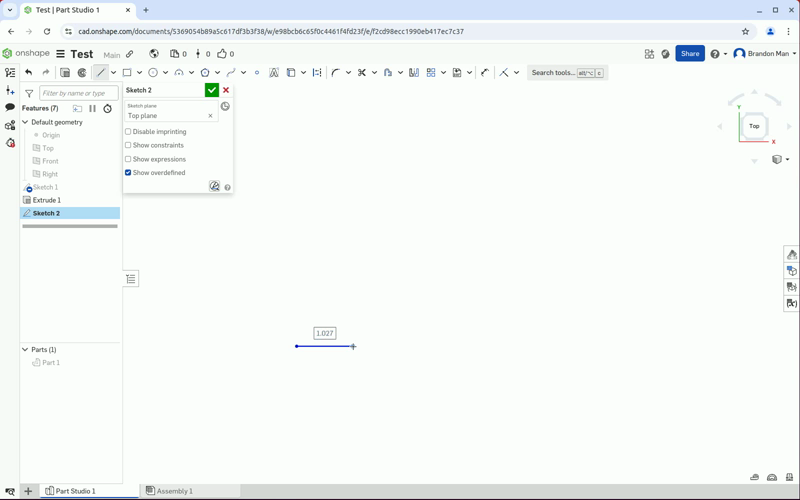
scroll(-6)
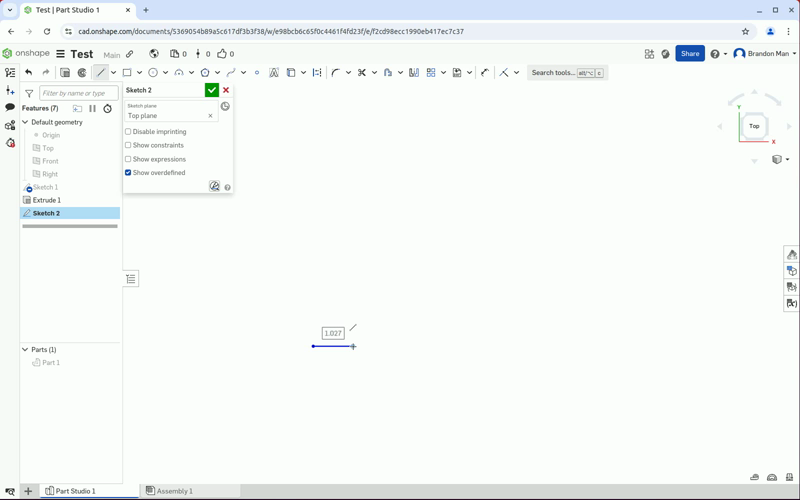
scroll(-6)
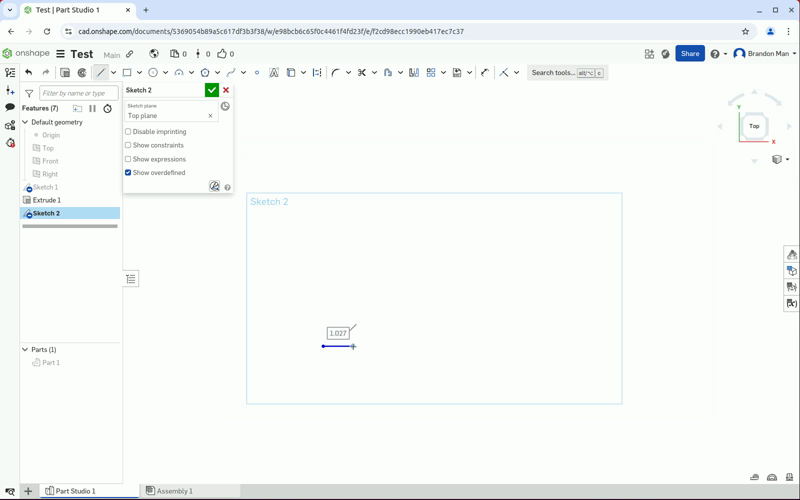
scroll(-6)
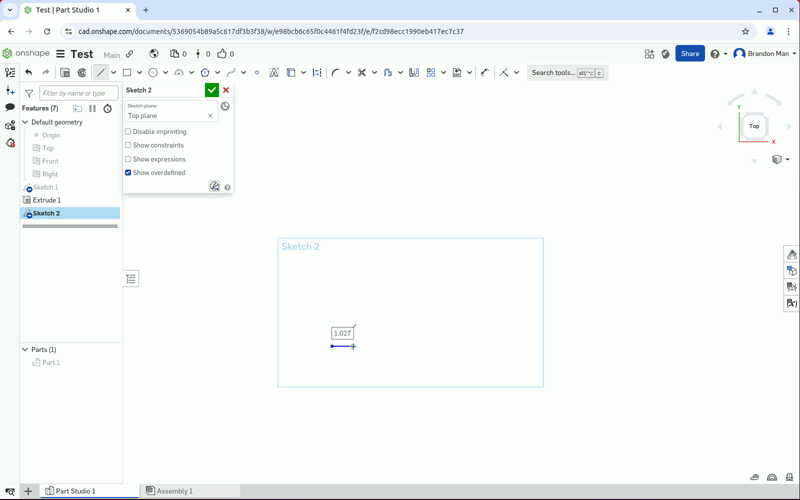
scroll(-6)
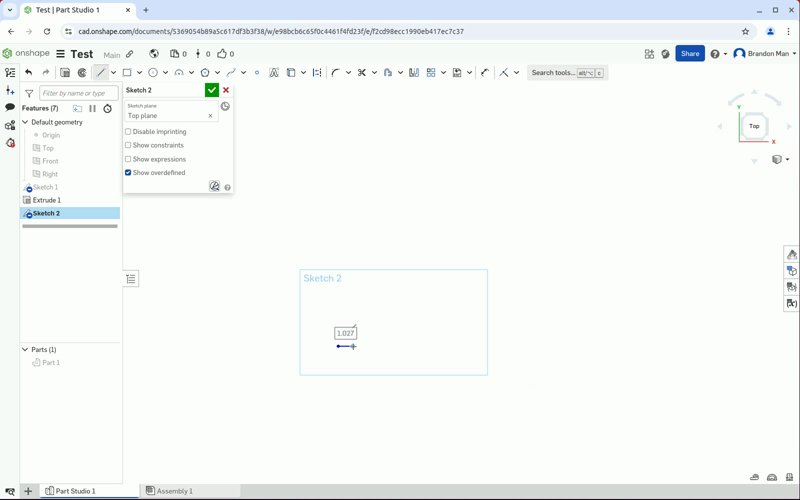
scroll(-6)
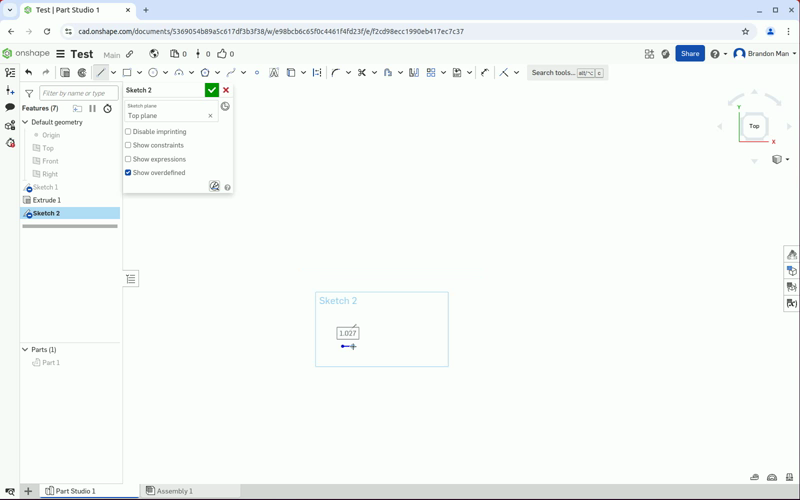
scroll(-6)
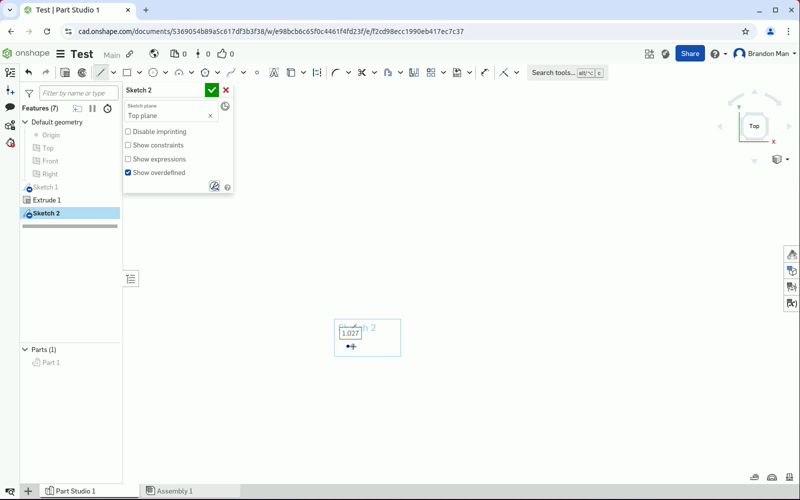
key_up(shift)
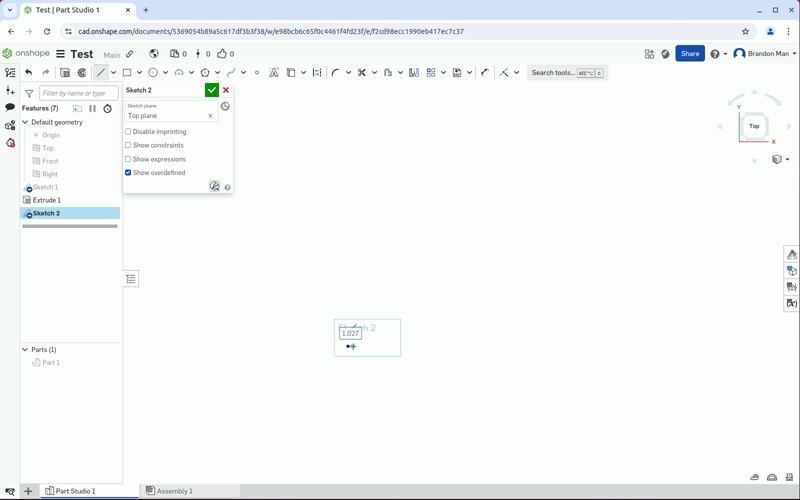
key_down(shift)
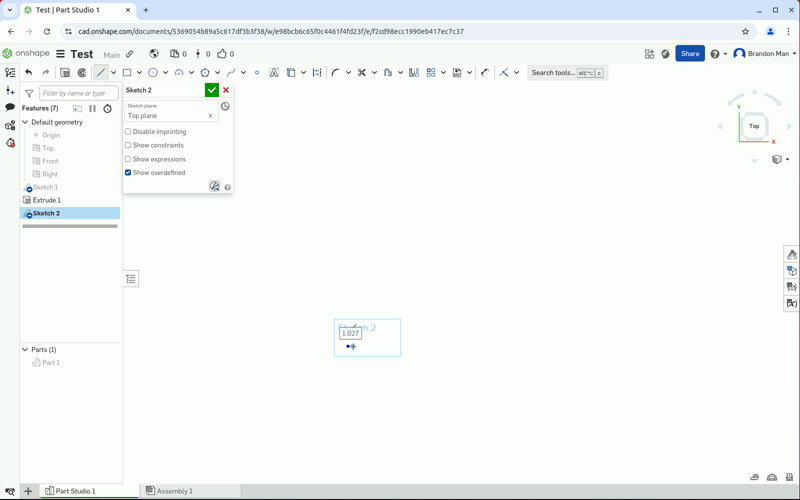
mouse_move(567, 346)
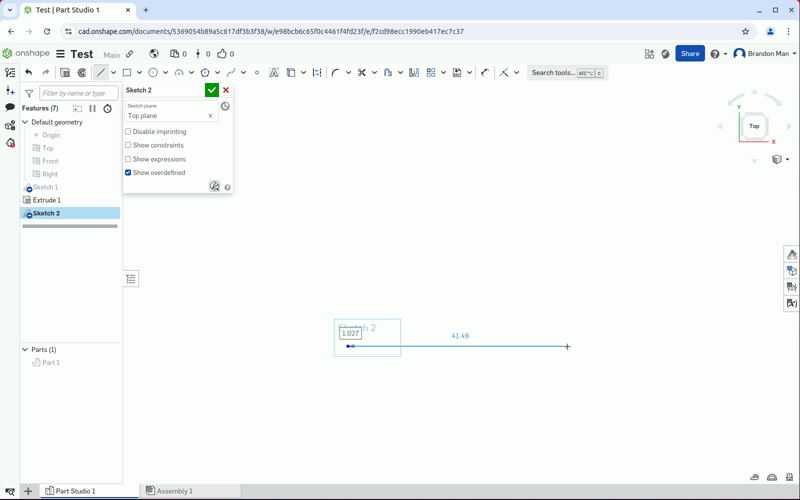
click(567, 346)
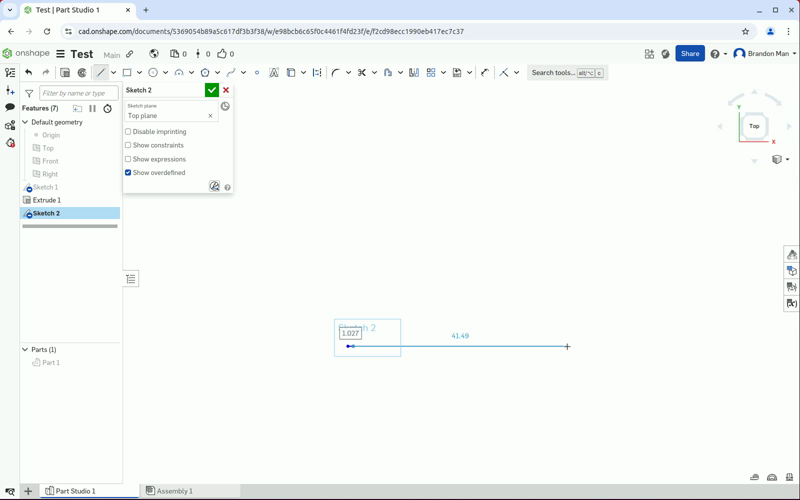
key_up(shift)
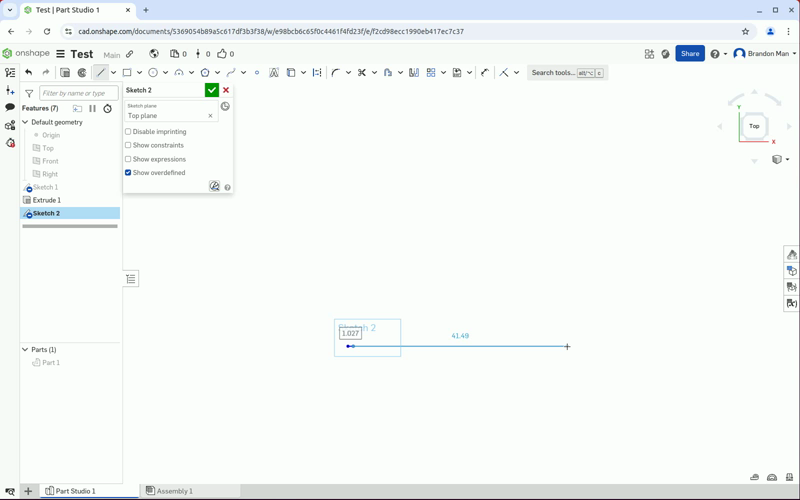
key_down(shift)
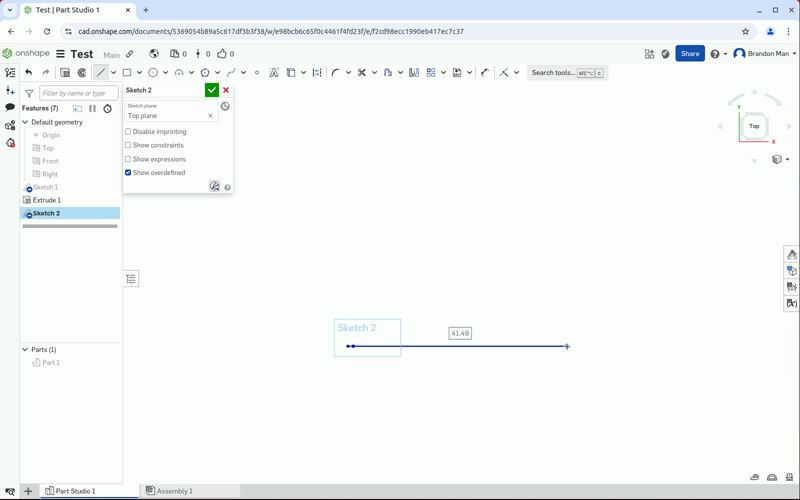
mouse_move(589, 346)
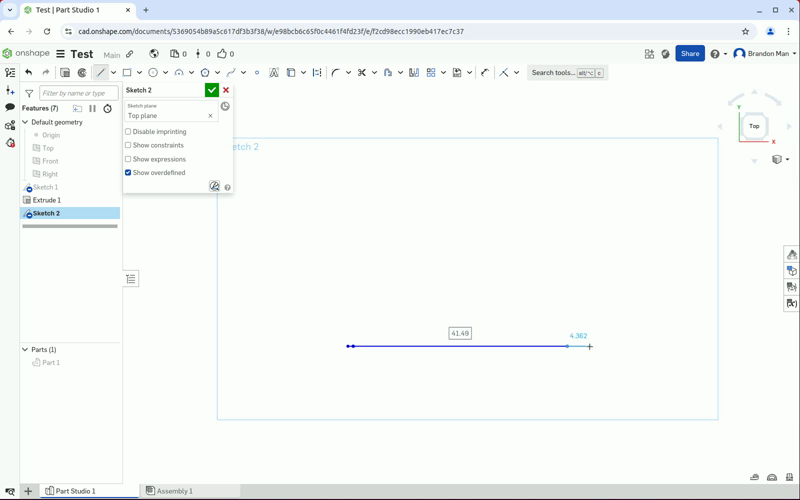
mouse_move(572, 346)
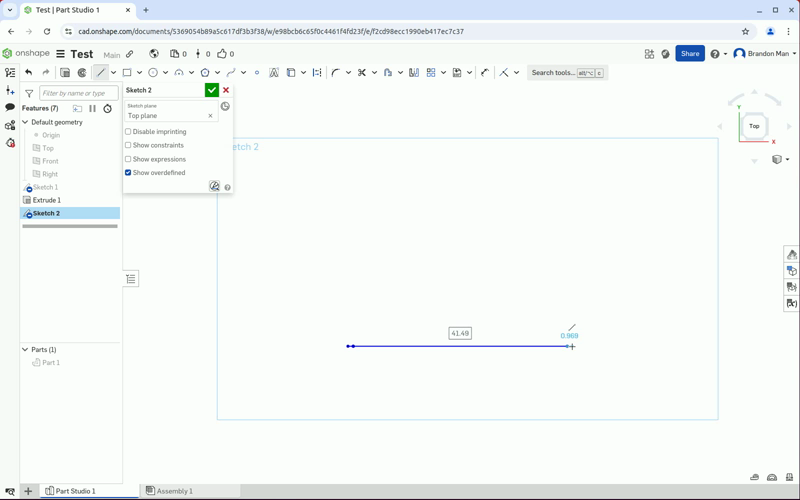
scroll(6)
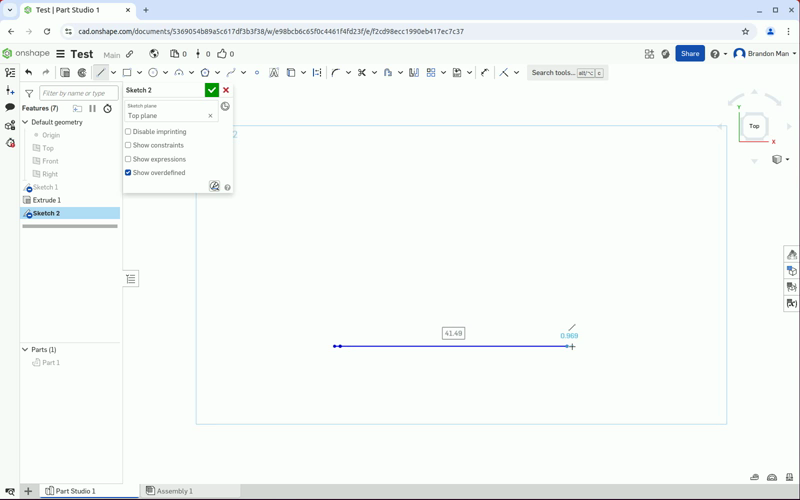
scroll(6)
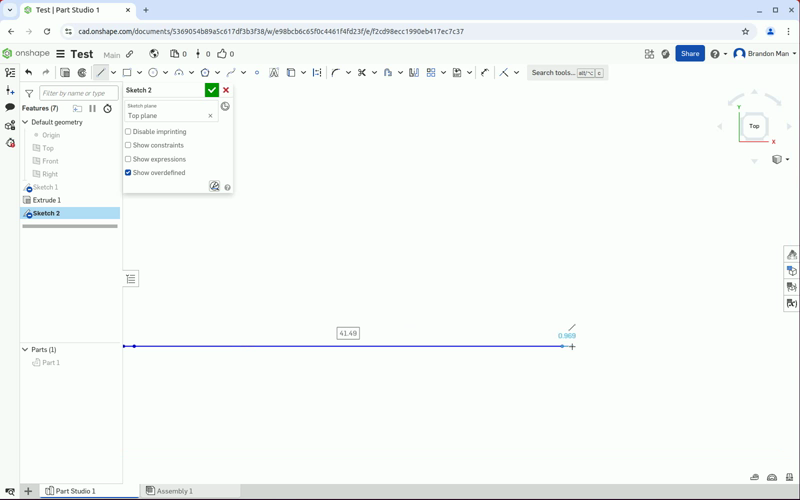
scroll(6)
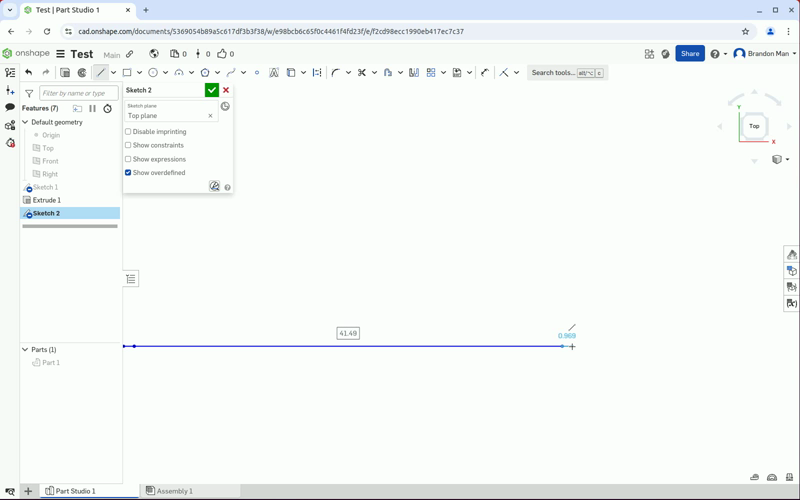
scroll(6)
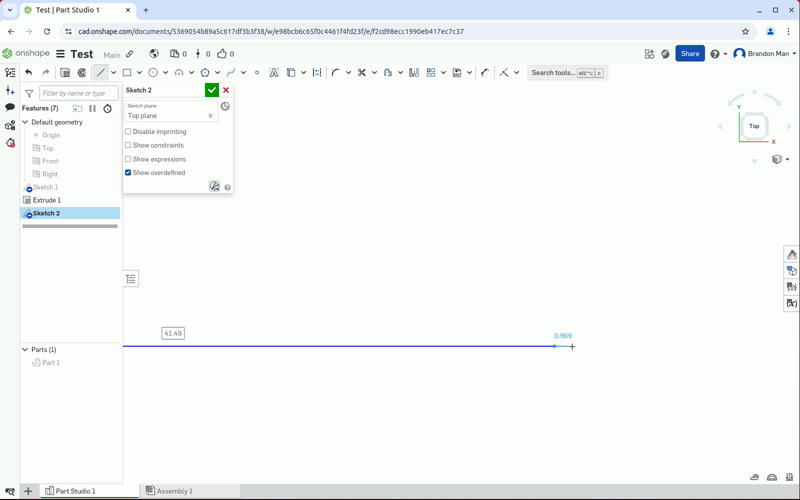
scroll(6)
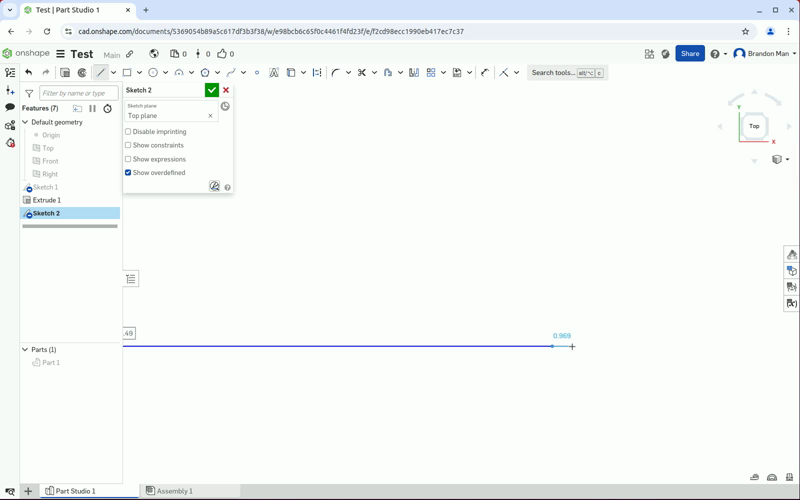
scroll(6)
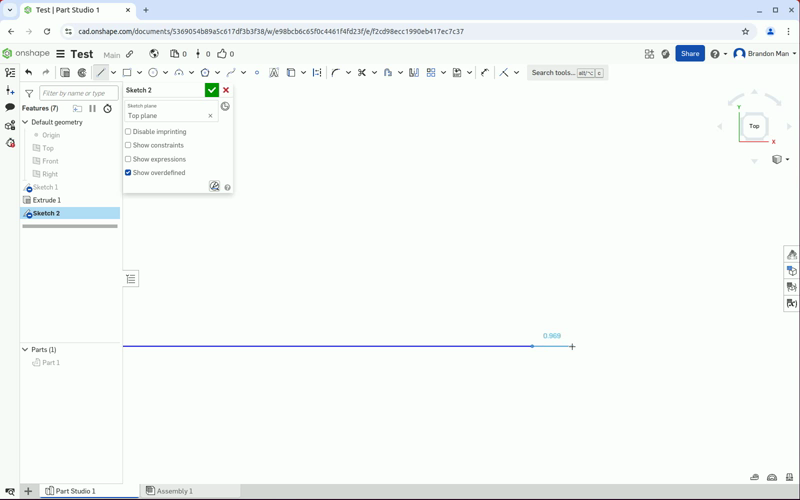
scroll(6)
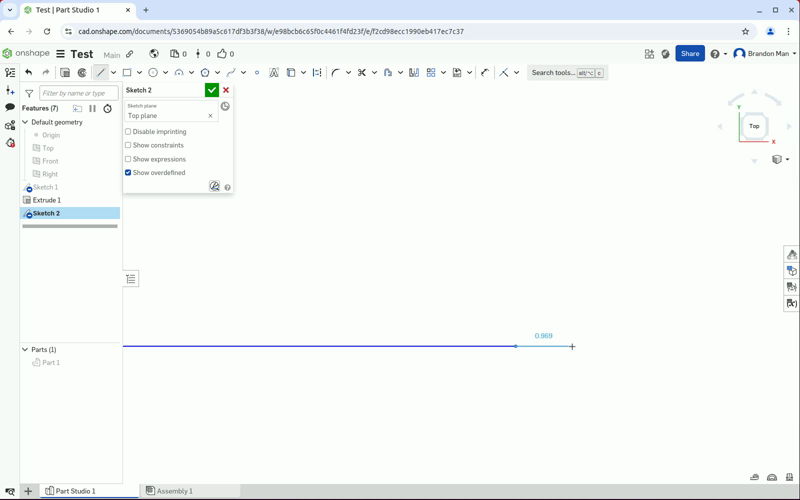
click(572, 346)
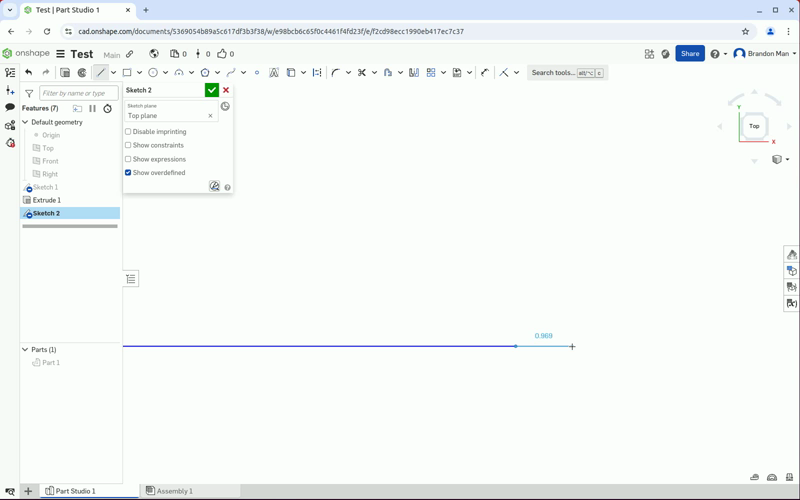
scroll(-6)
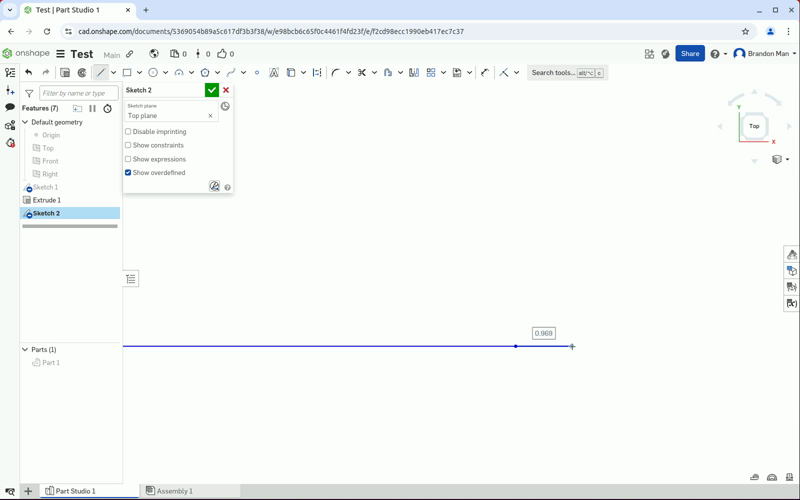
scroll(-6)
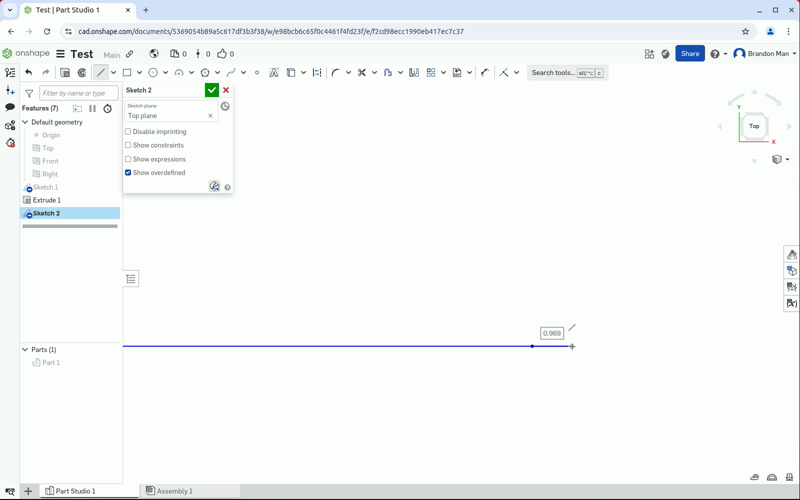
scroll(-6)
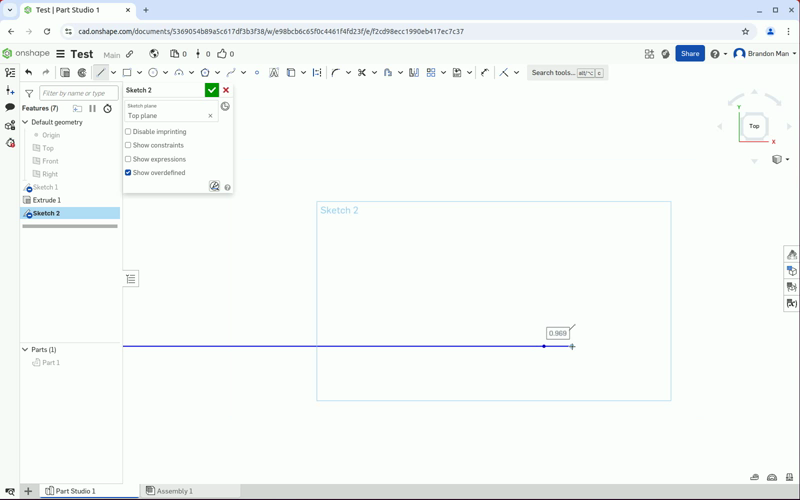
scroll(-6)
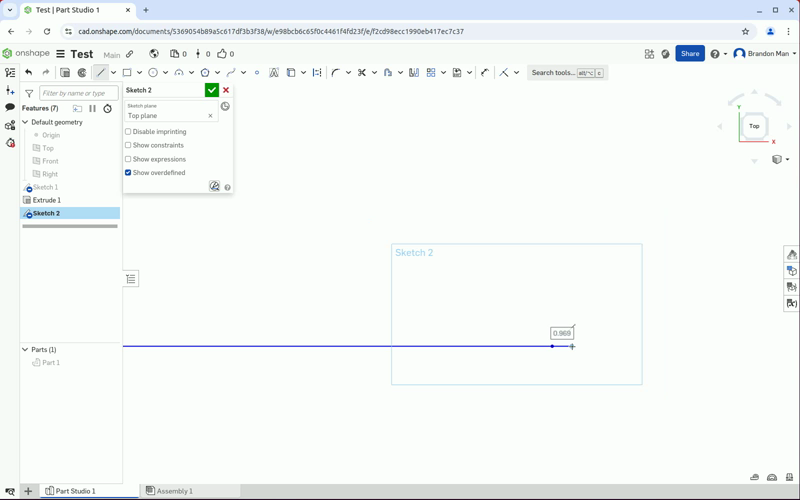
scroll(-6)
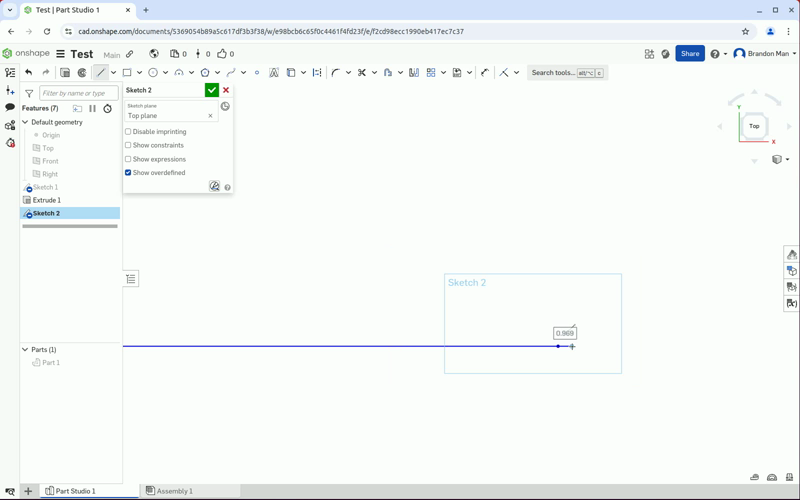
scroll(-6)
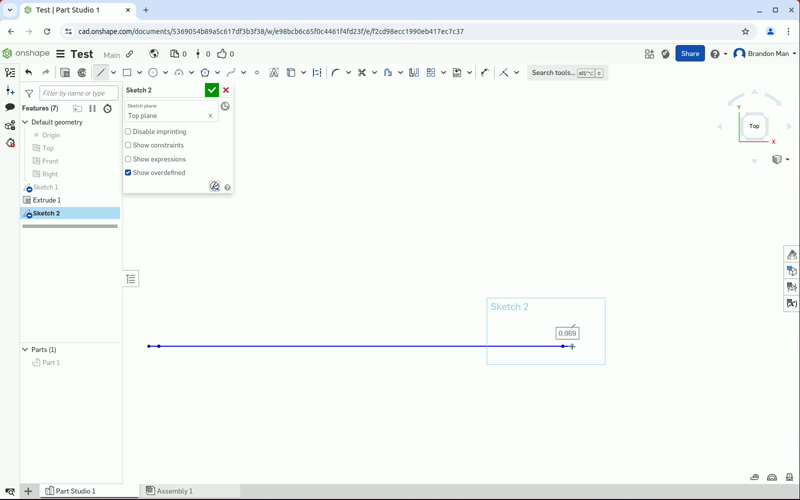
scroll(-6)
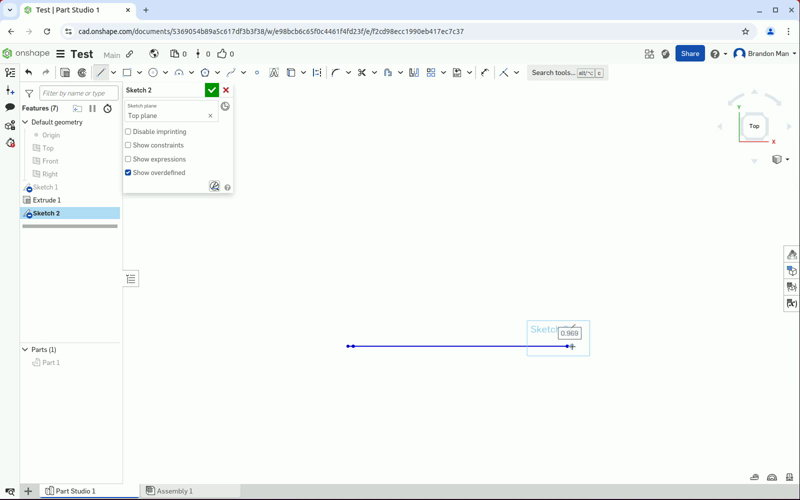
key_up(shift)
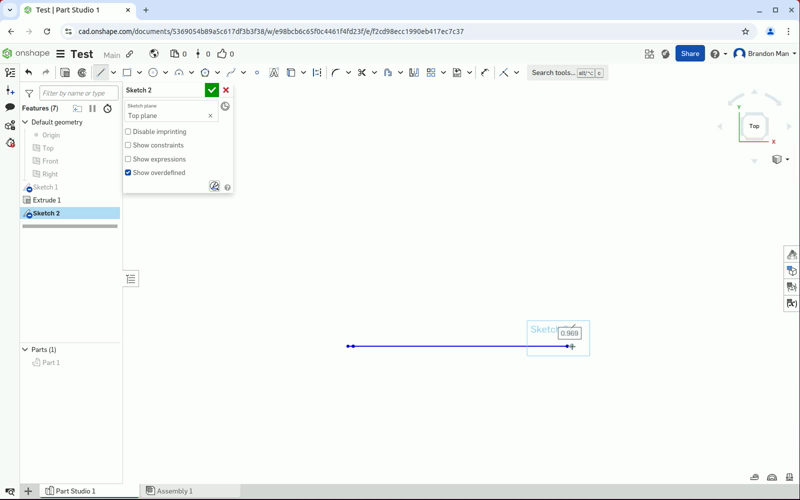
key_down(shift)
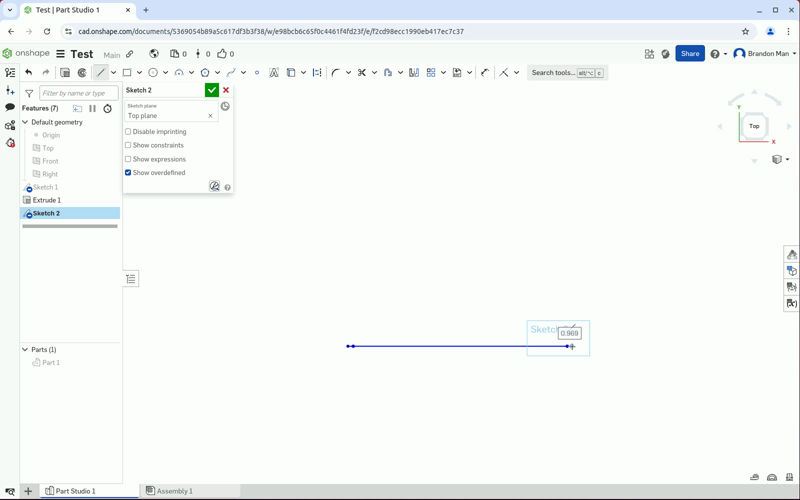
mouse_move(572, 221)
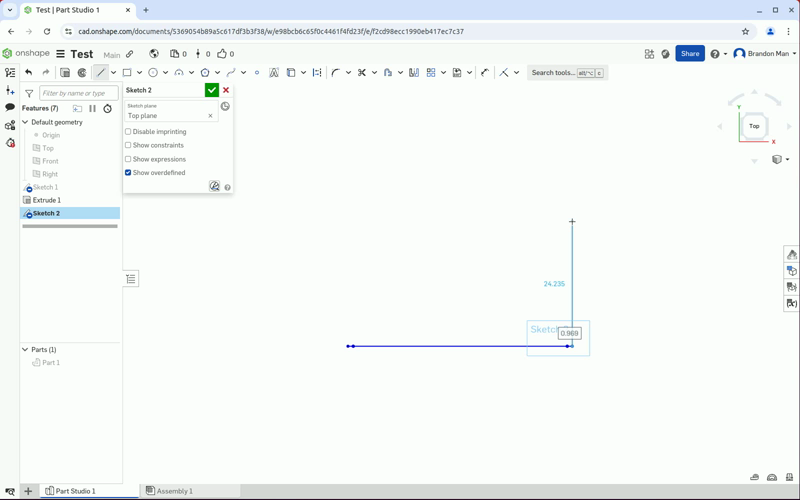
click(572, 221)
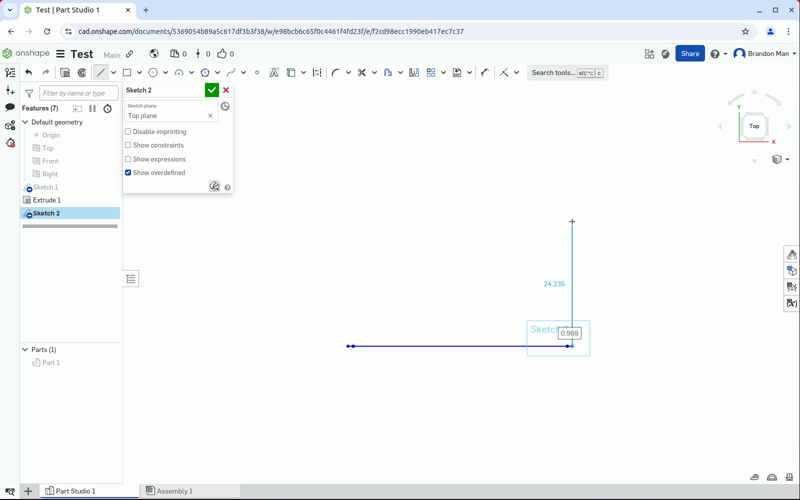
key_up(shift)
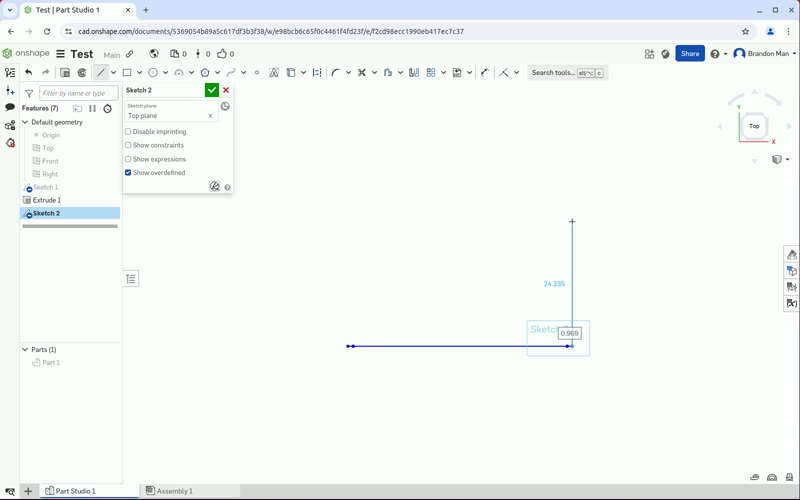
key_down(shift)
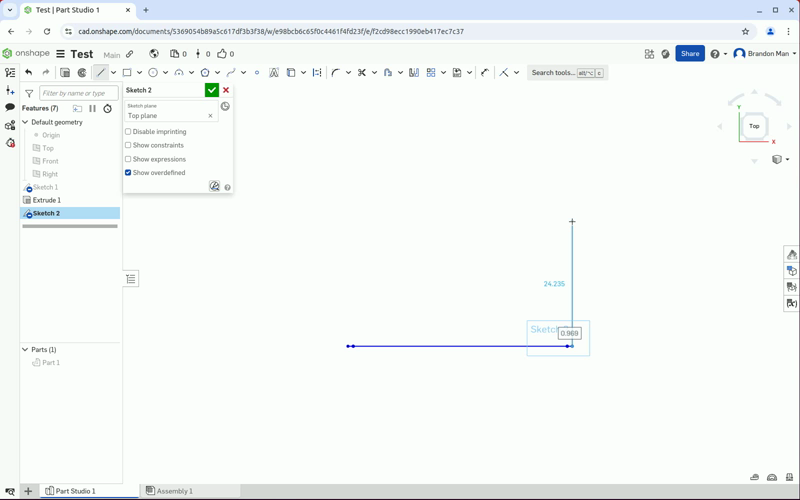
mouse_move(589, 221)
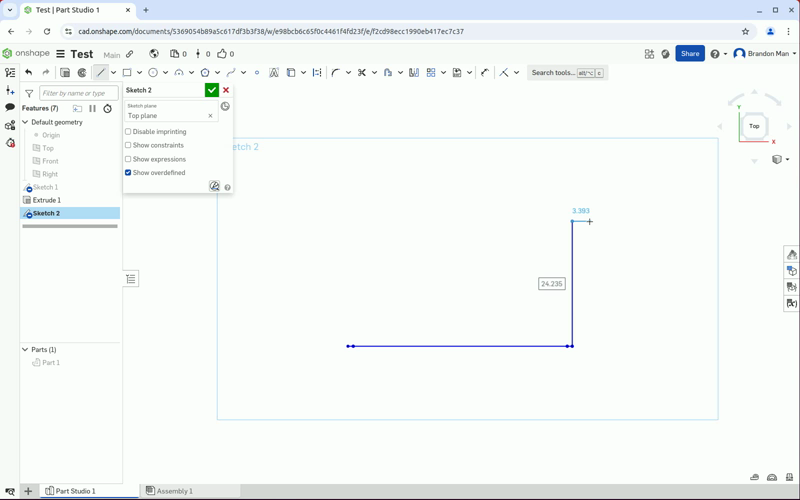
mouse_move(539, 221)
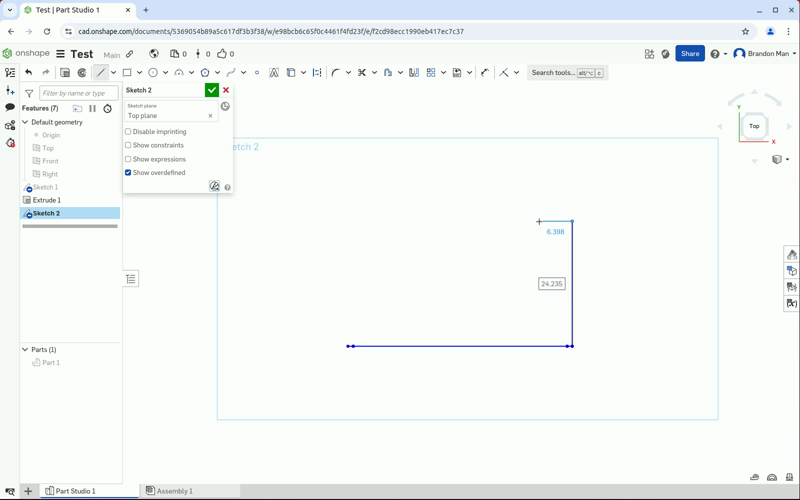
click(539, 221)
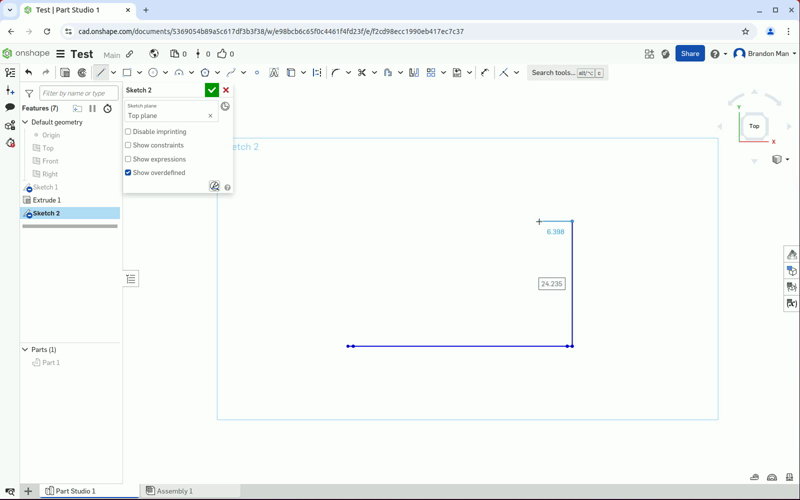
key_up(shift)
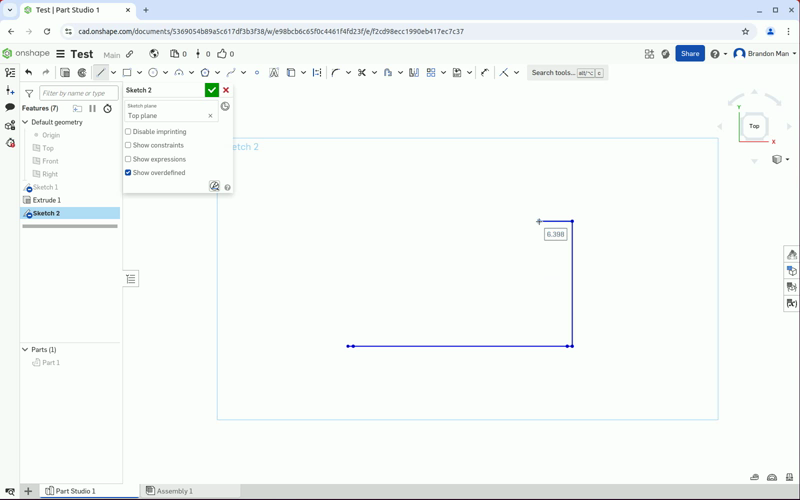
key_down(shift)
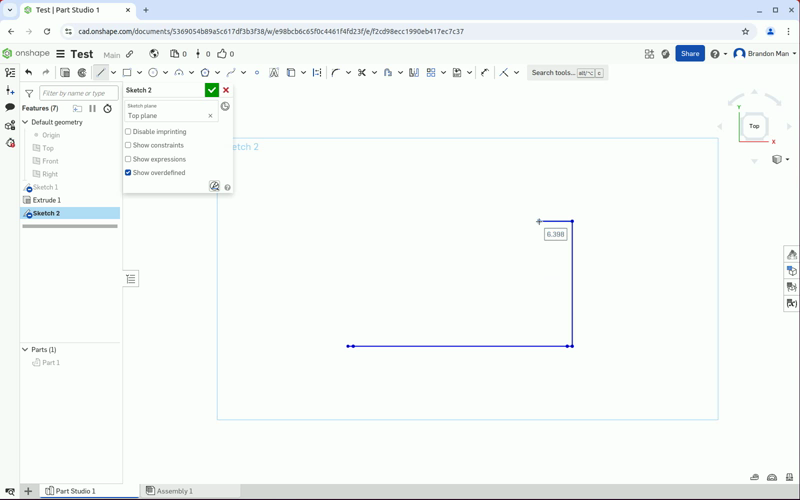
mouse_move(381, 221)
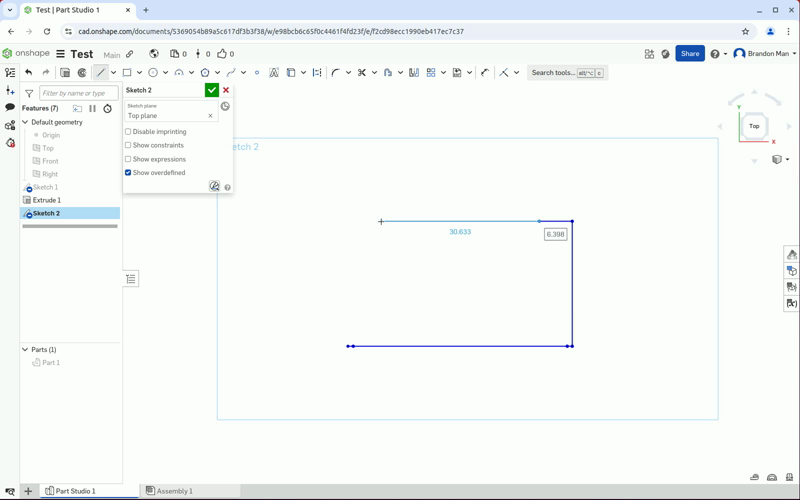
click(381, 221)
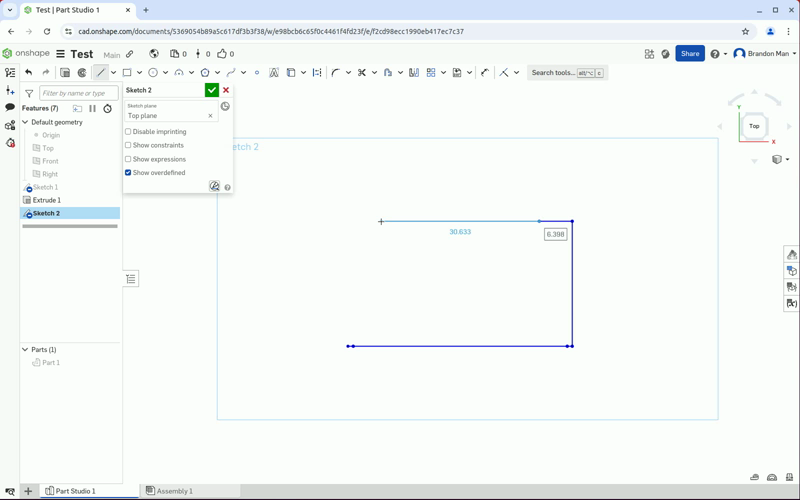
key_up(shift)
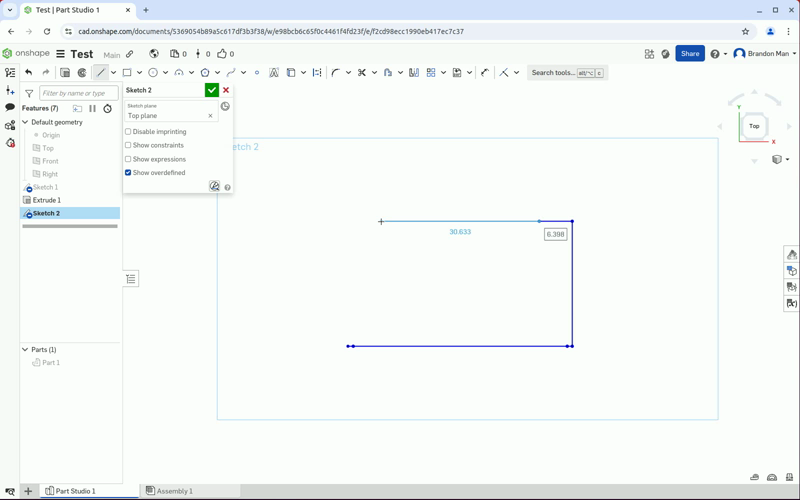
key_down(shift)
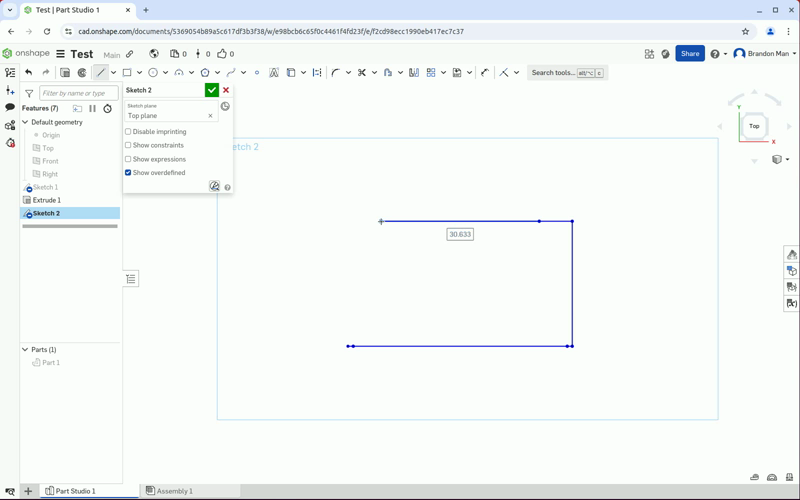
mouse_move(411, 221)
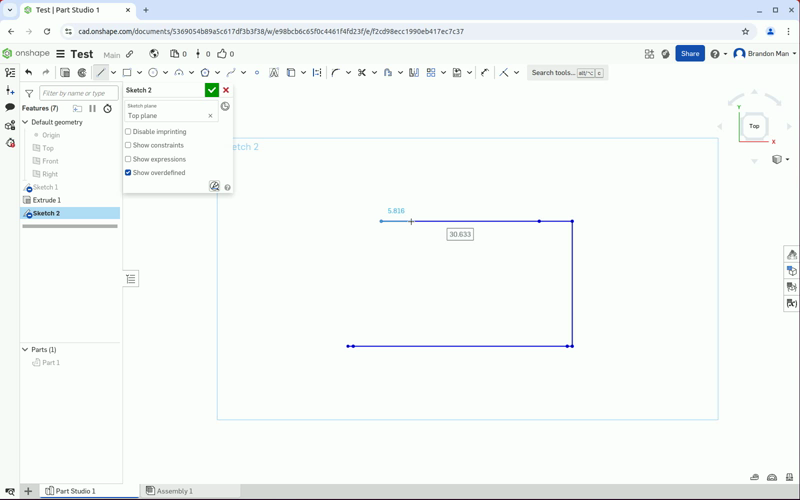
mouse_move(348, 221)
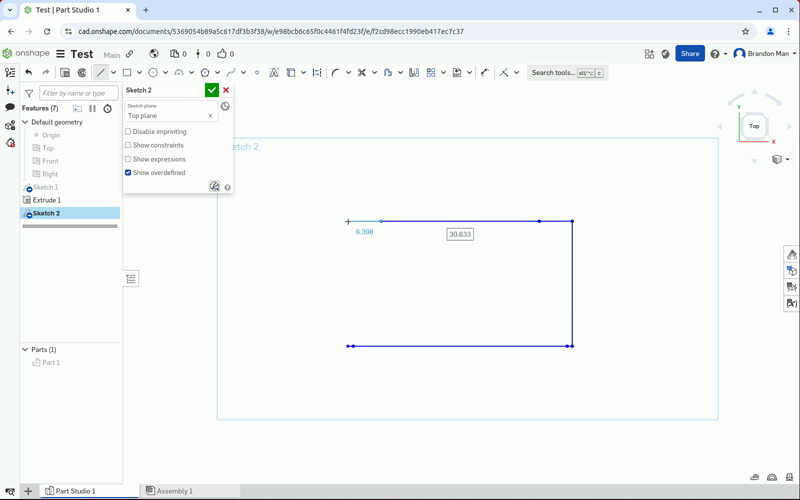
click(348, 221)
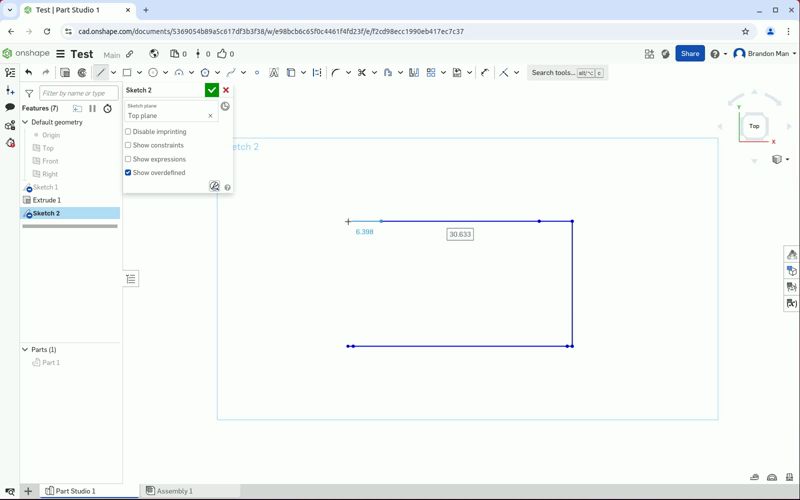
key_up(shift)
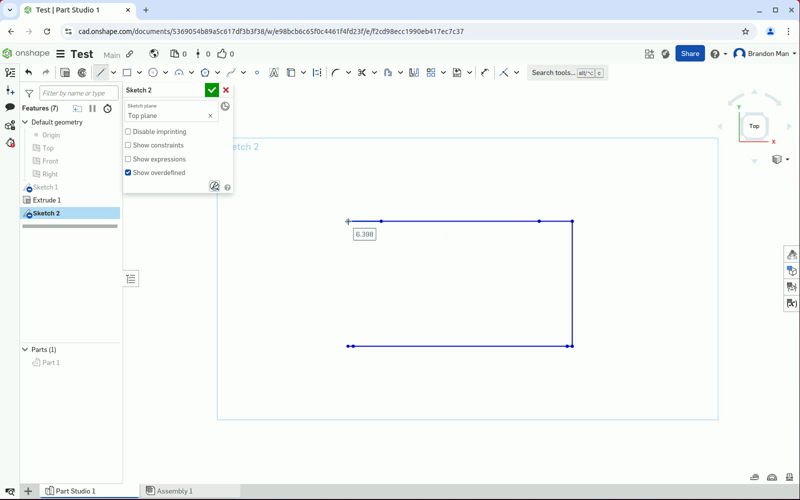
key_down(shift)
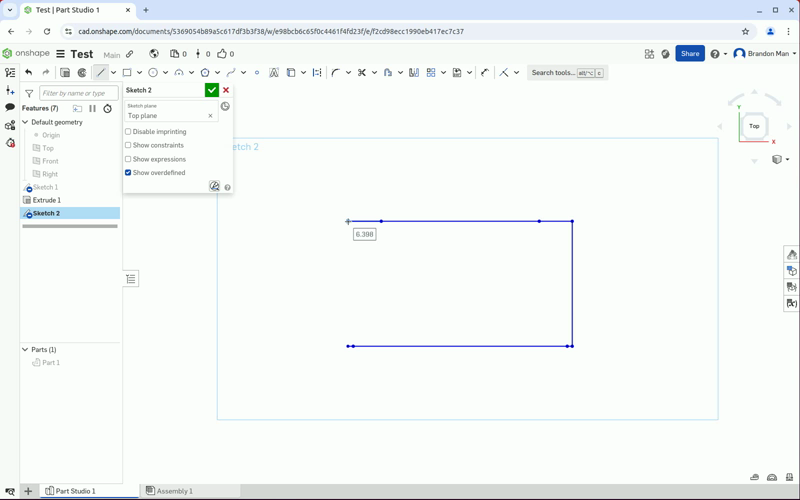
mouse_move(348, 346)
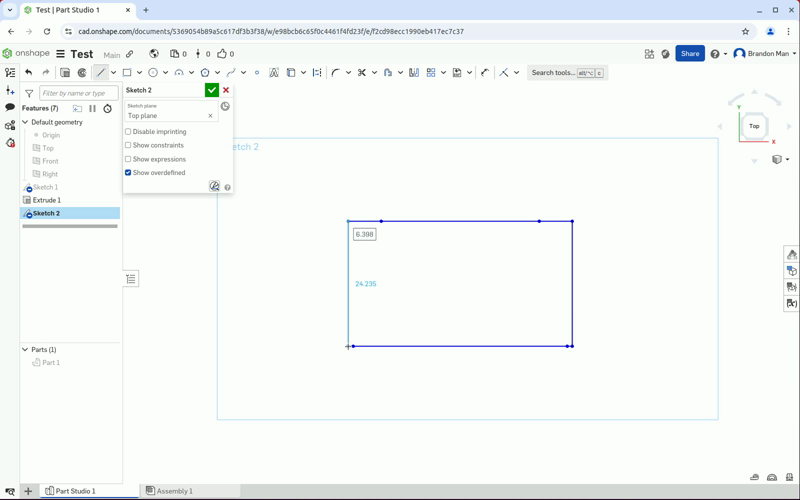
key_up(shift)
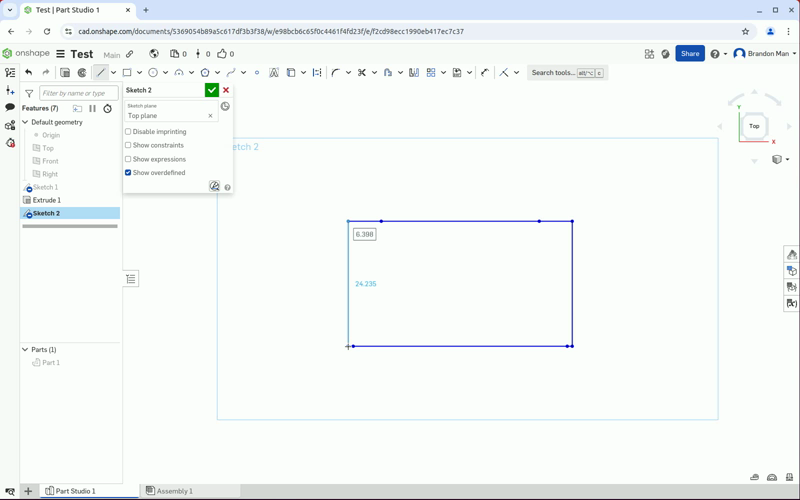
click(348, 346)
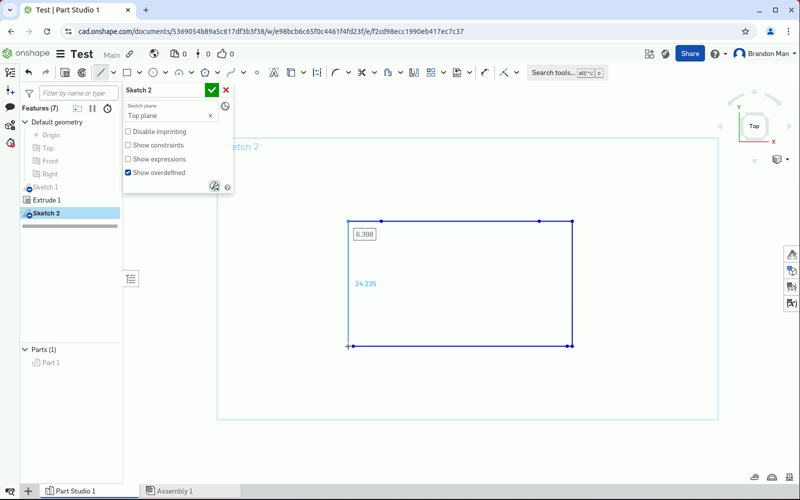
key(esc)
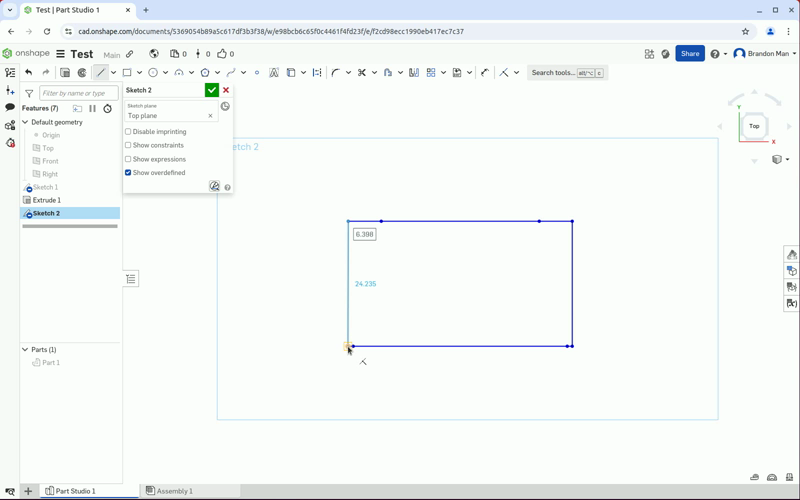
key(l)
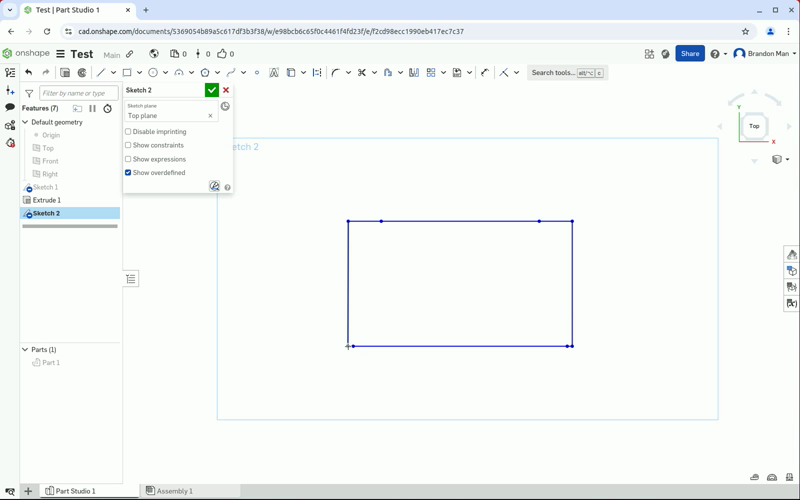
key_down(shift)
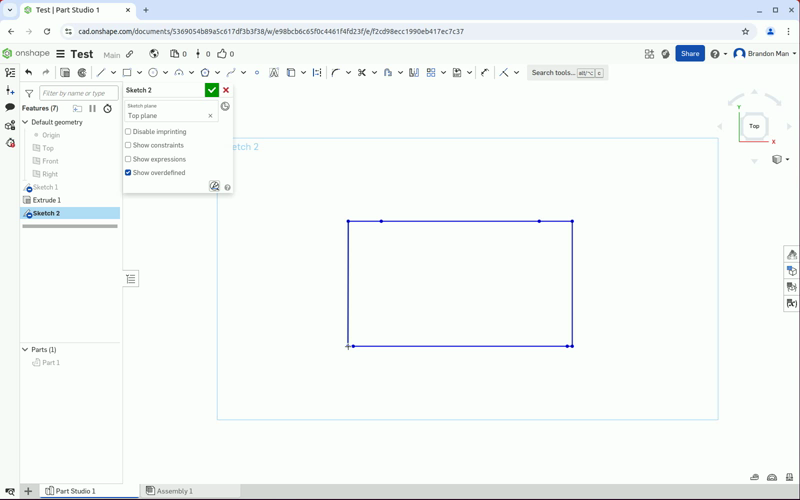
mouse_move(353, 341)
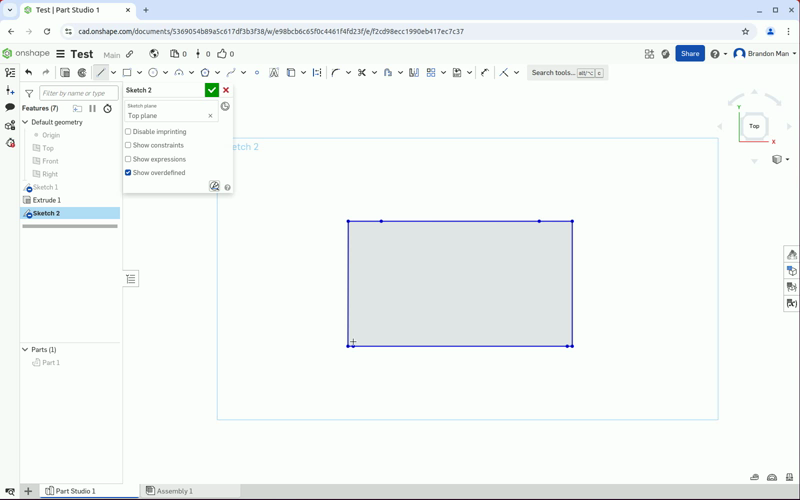
click(353, 341)
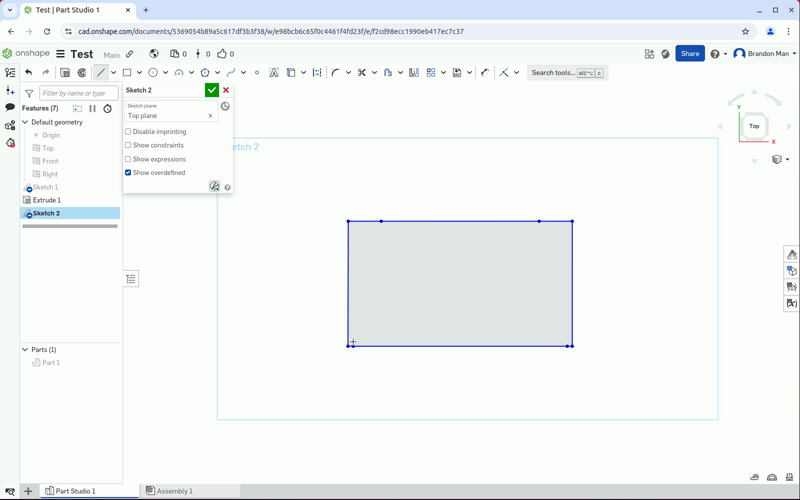
key_up(shift)
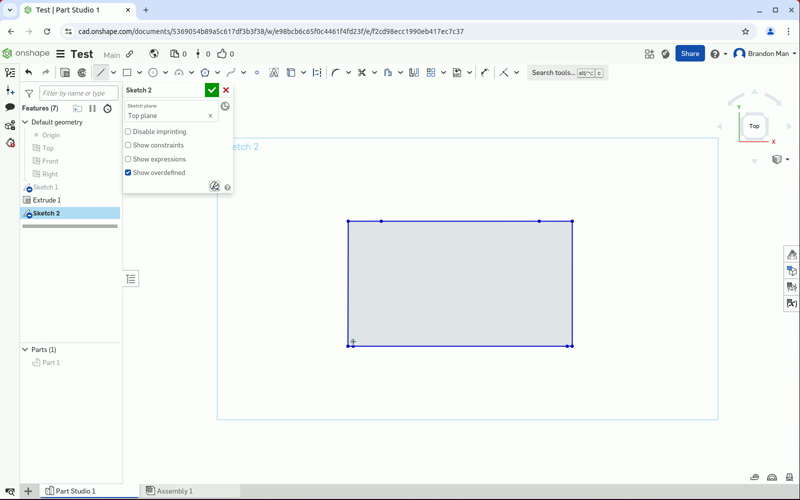
key_down(shift)
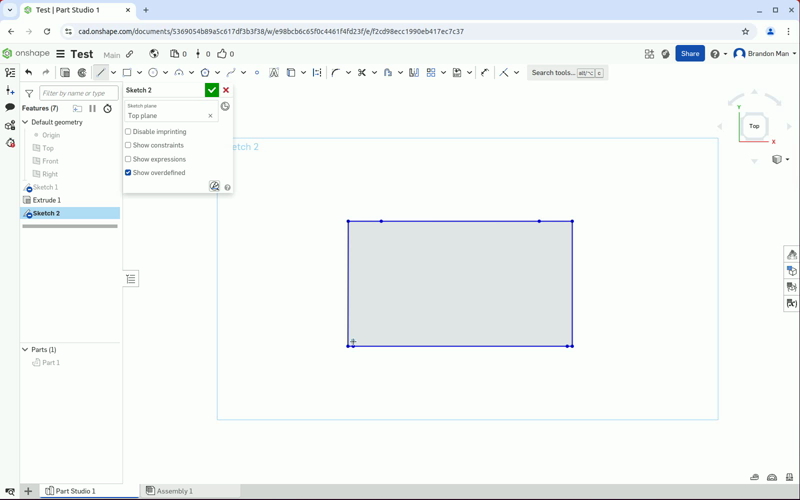
mouse_move(567, 341)
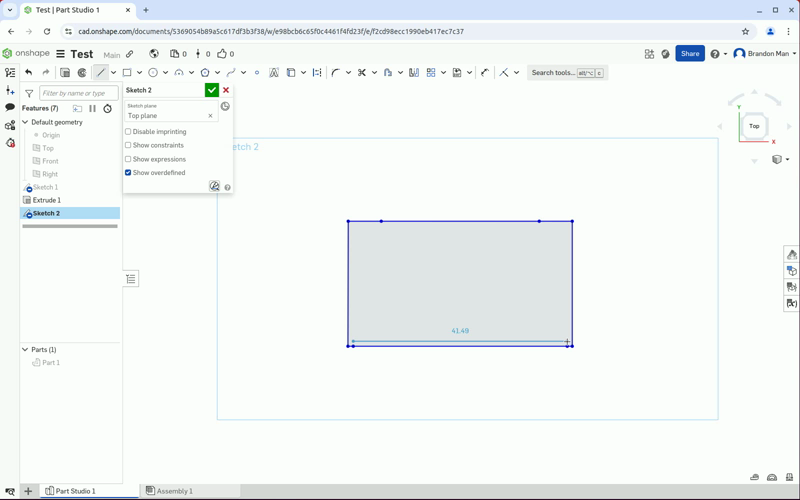
click(567, 341)
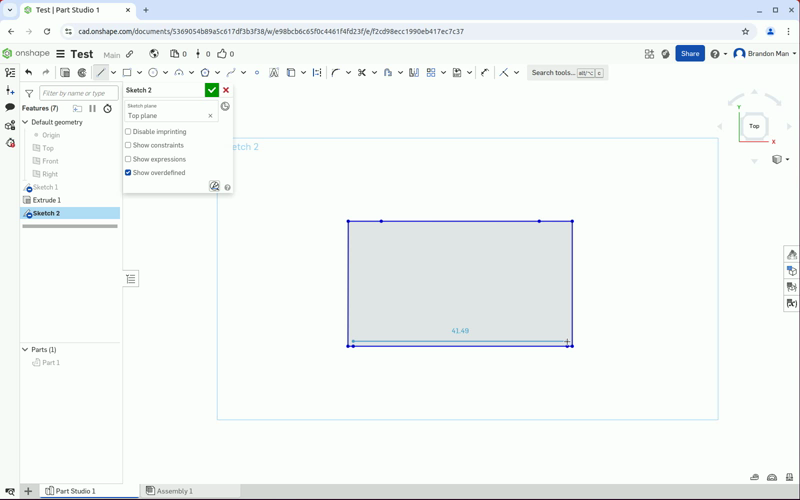
key_up(shift)
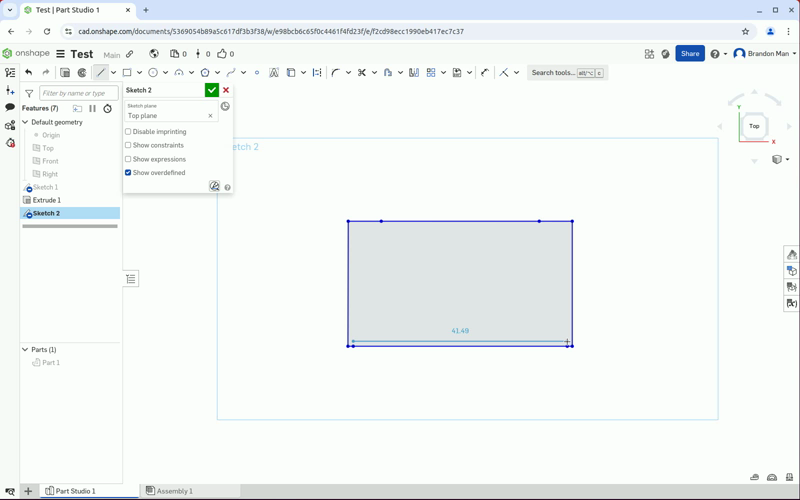
key_down(shift)
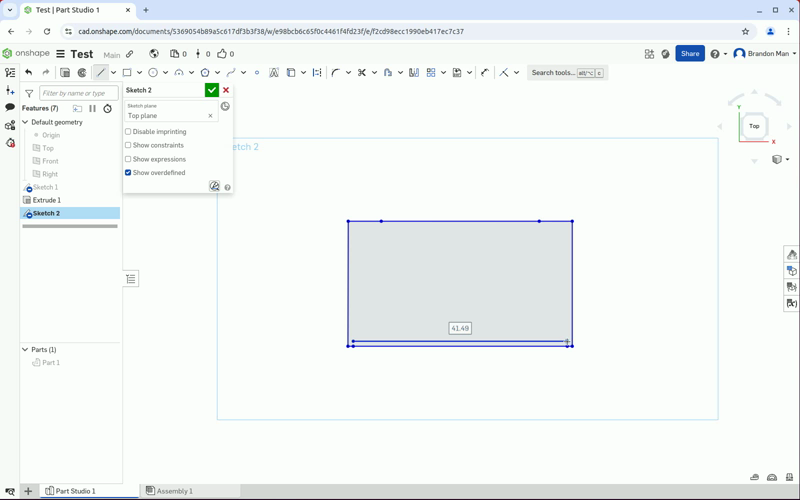
mouse_move(567, 225)
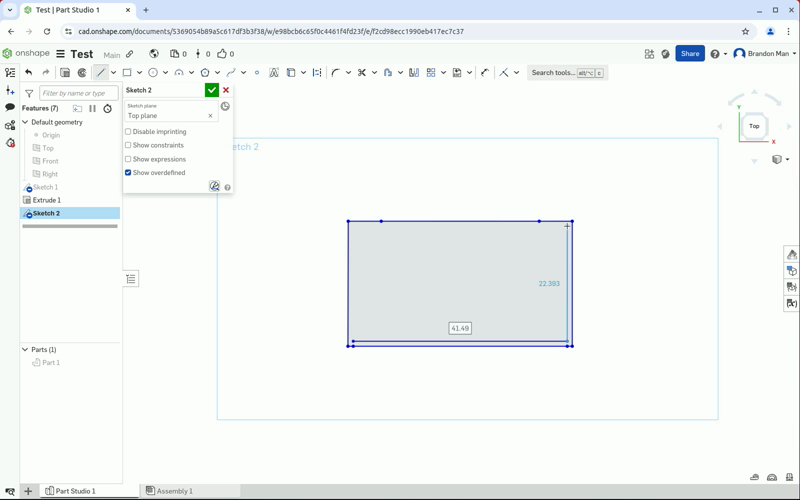
click(567, 225)
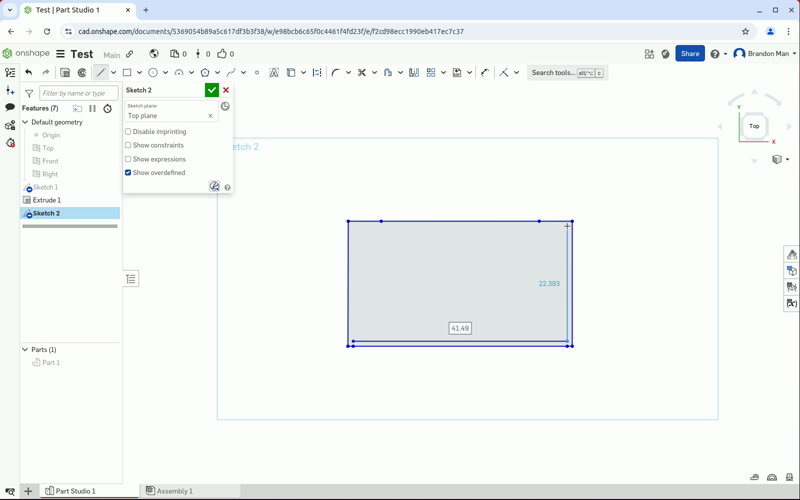
key_up(shift)
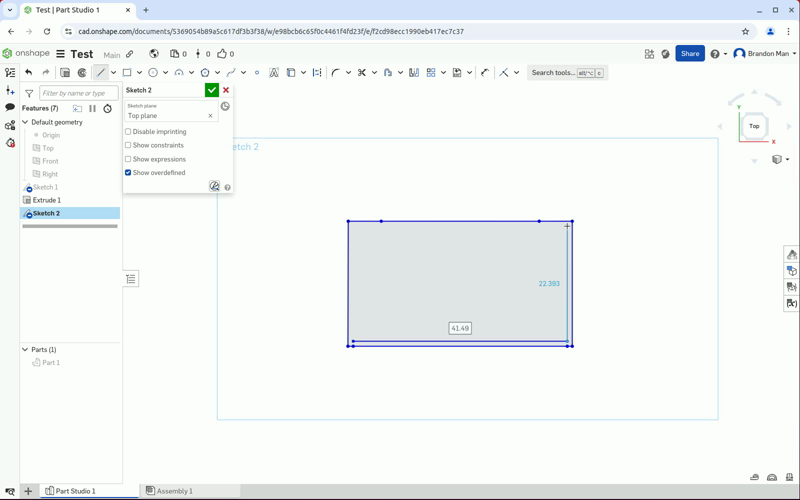
key_down(shift)
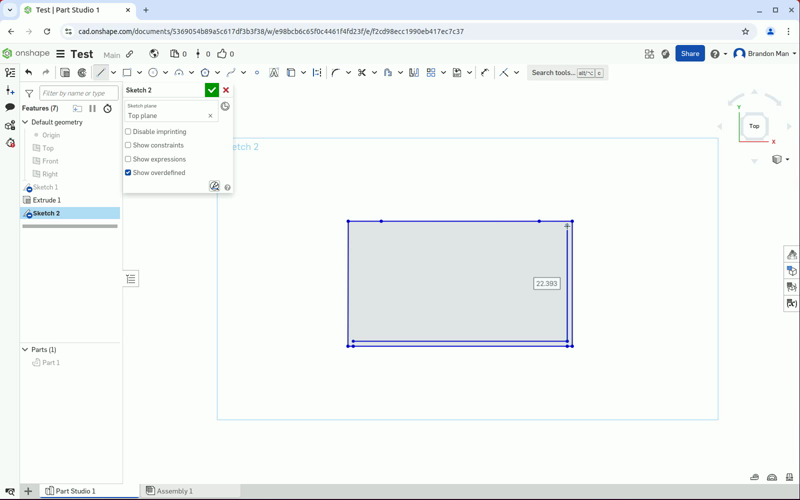
mouse_move(353, 225)
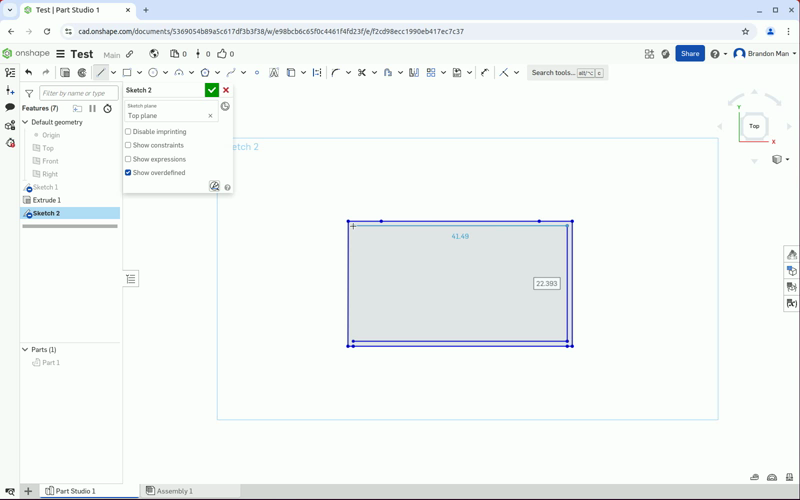
click(353, 225)
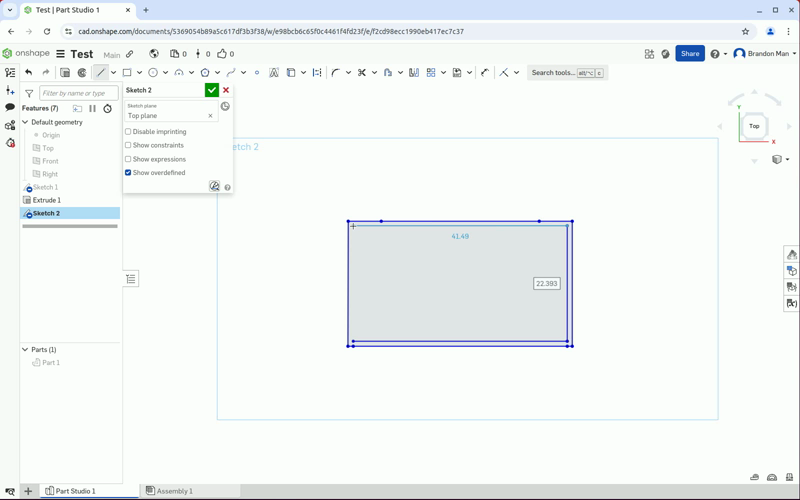
key_up(shift)
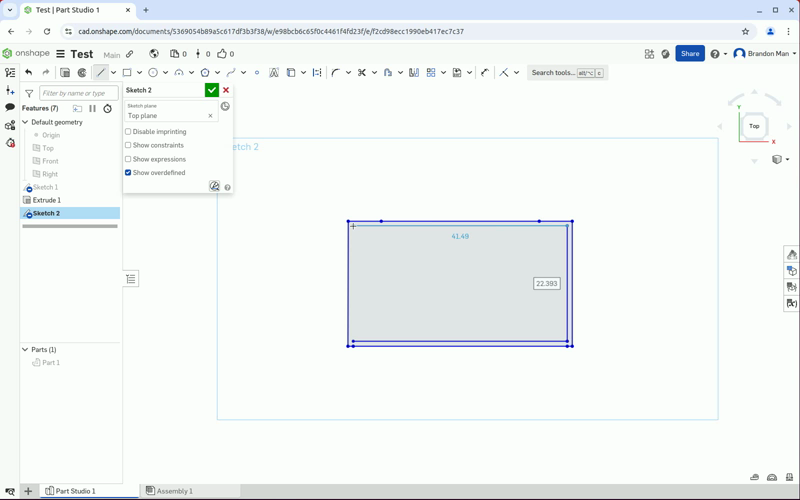
key_down(shift)
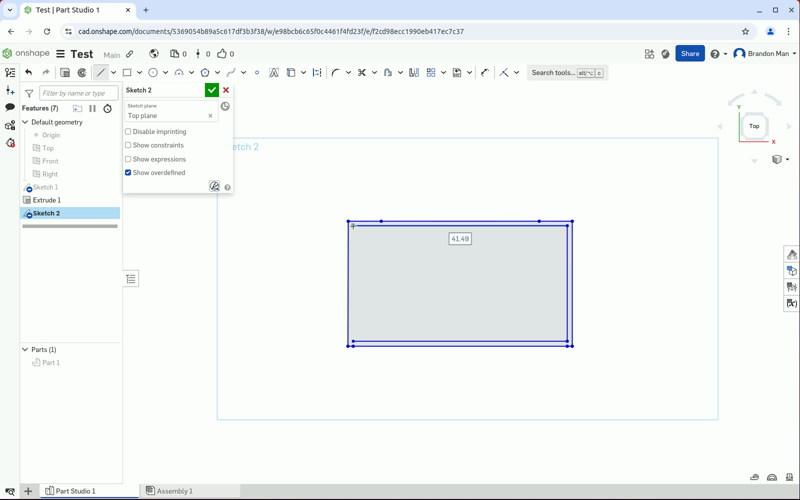
mouse_move(353, 341)
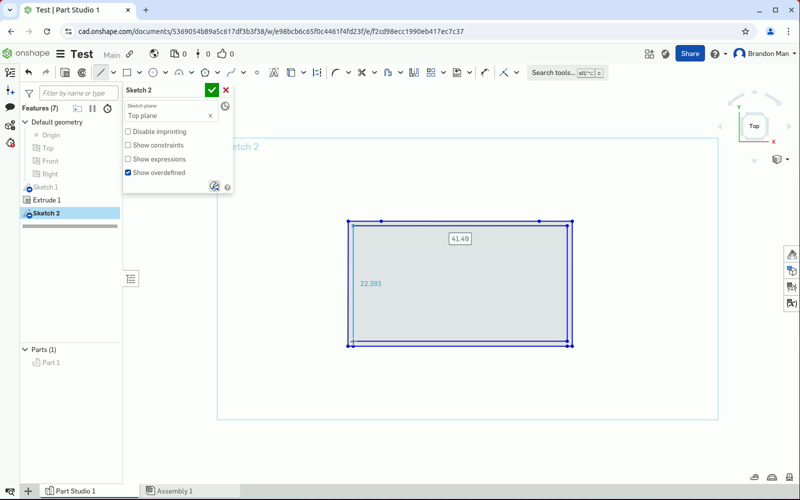
key_up(shift)
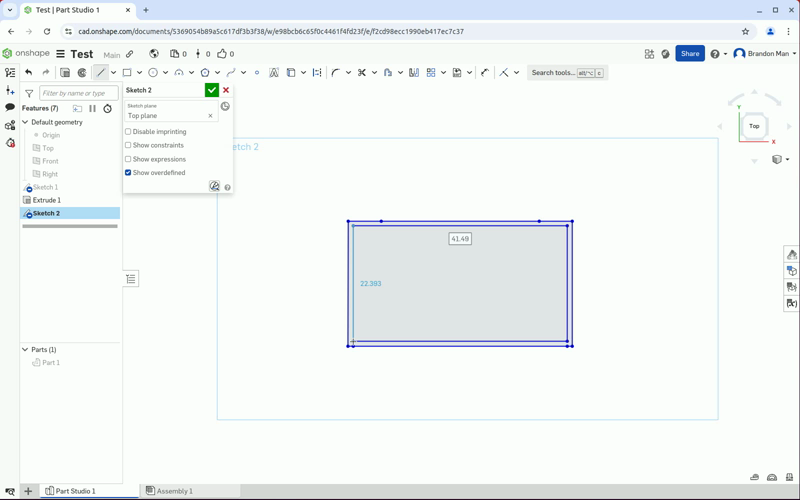
click(353, 341)
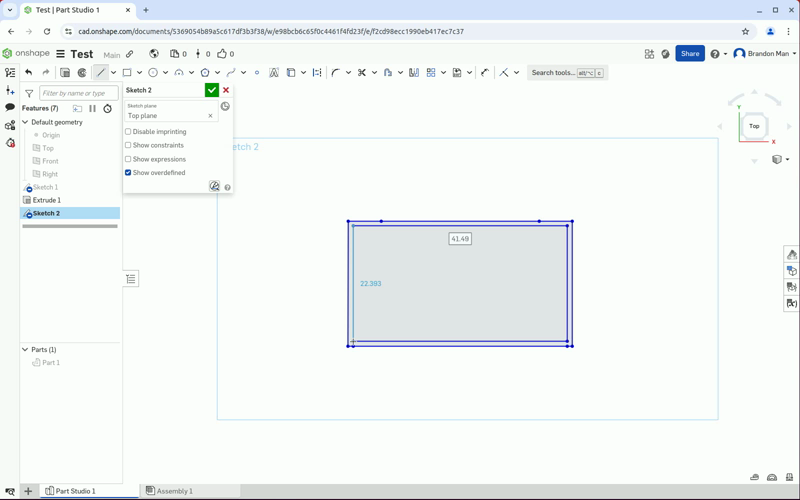
key(esc)
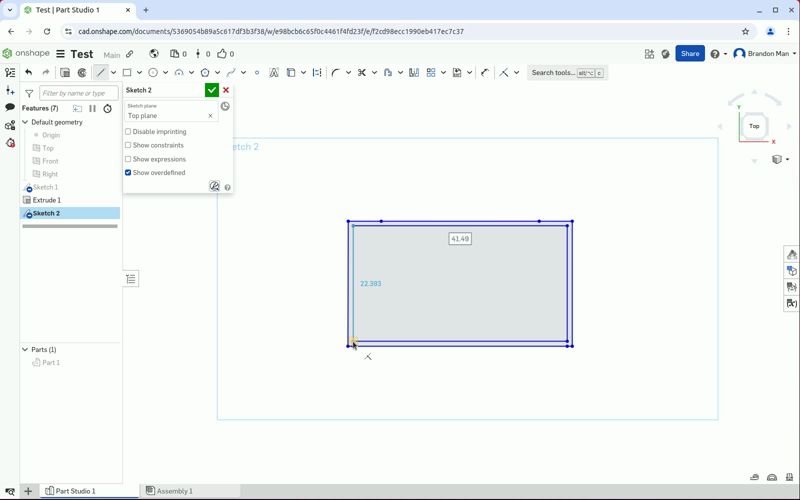
mouse_move(569, 242)
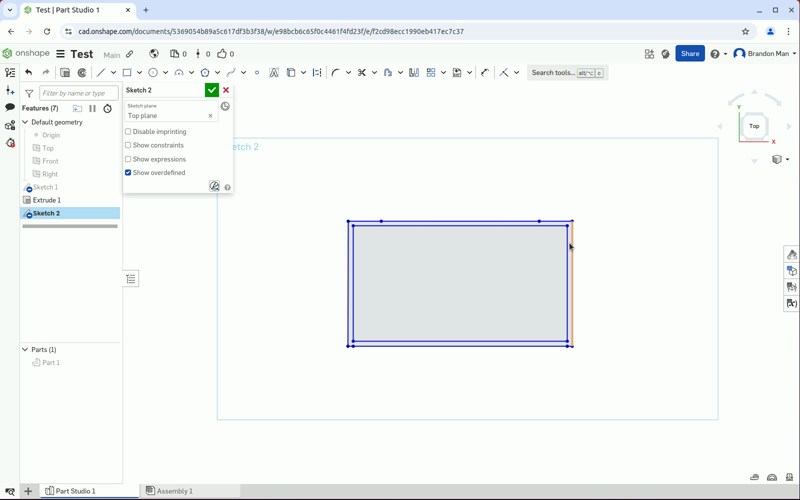
click(569, 242)
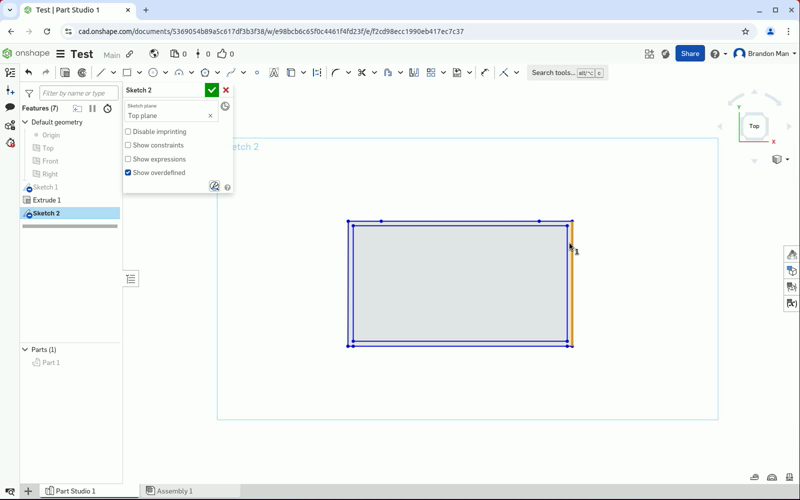
mouse_move(73, 352)
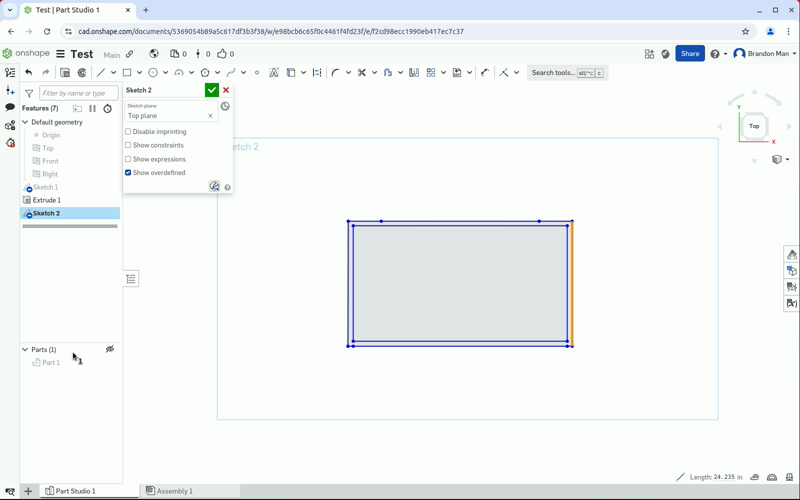
key(shift+y)
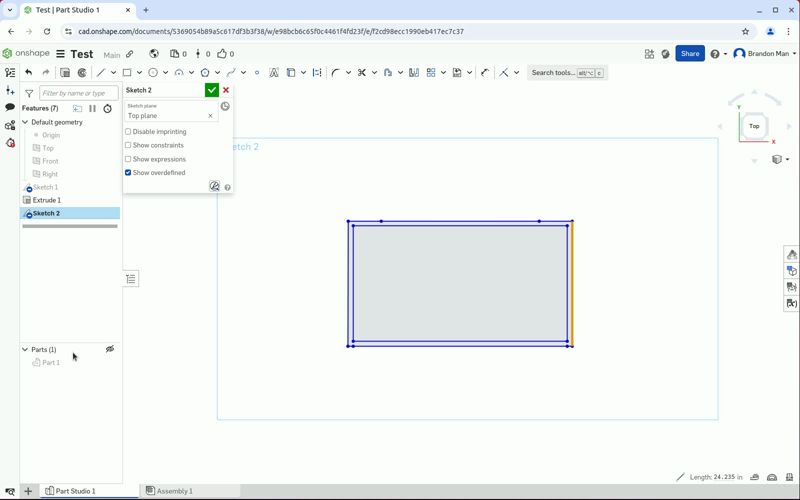
key(shift+e)
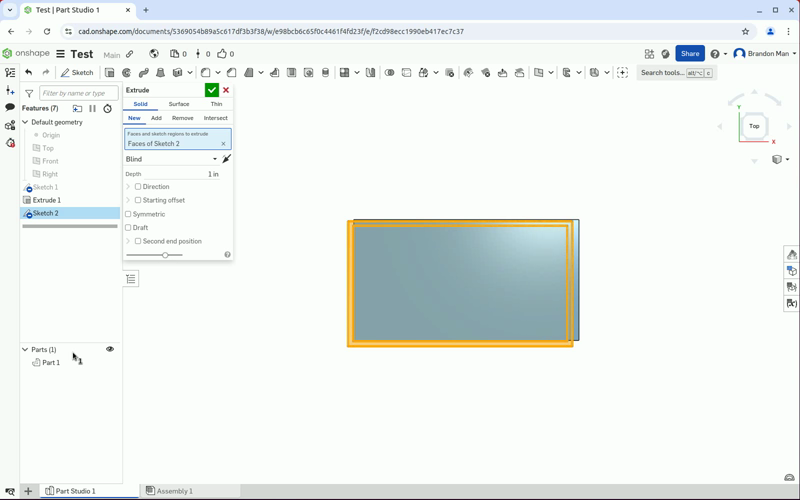
mouse_move(143, 106)
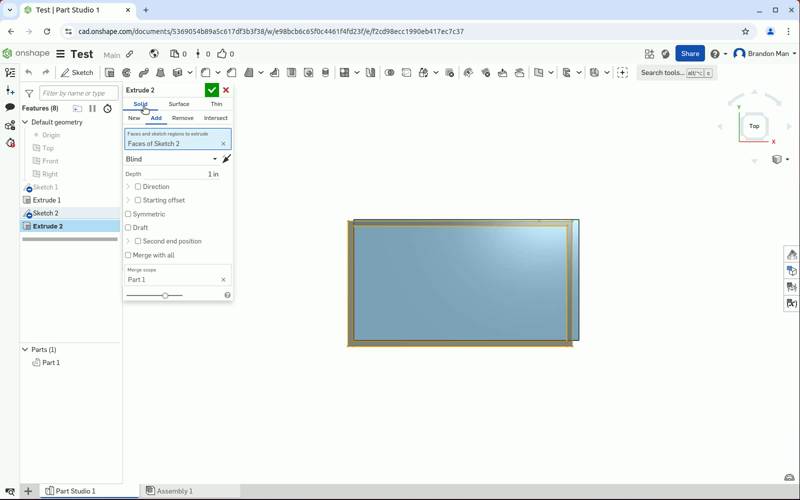
click(143, 106)
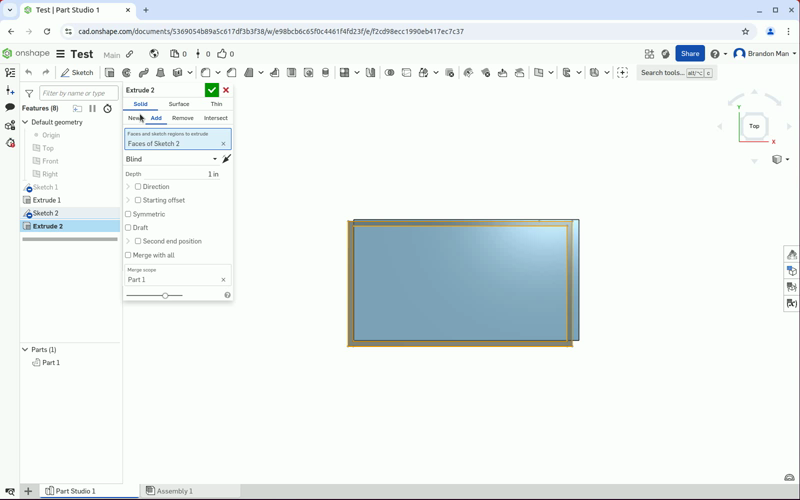
mouse_move(137, 120)
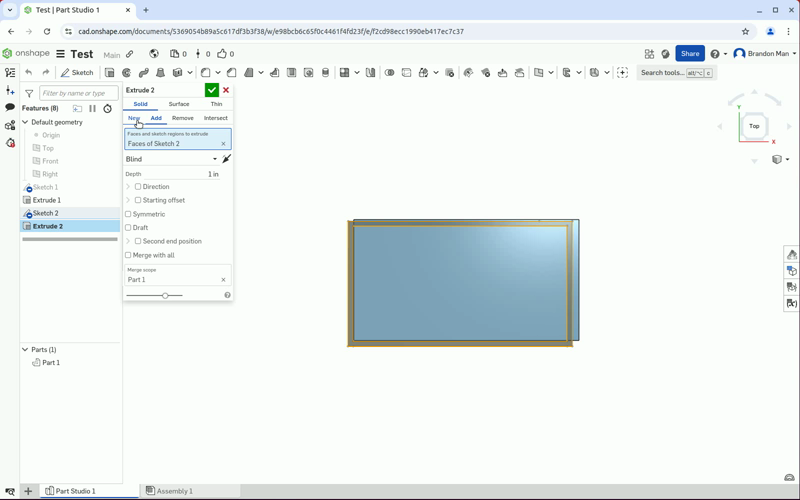
click(137, 120)
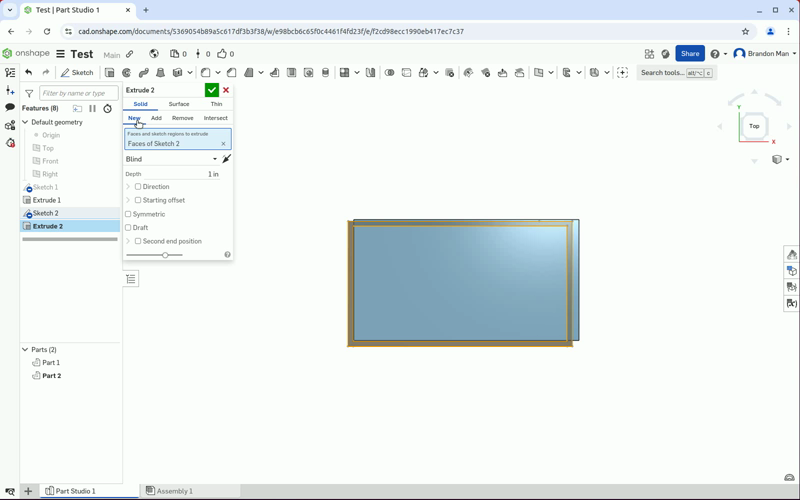
key(tab, 4)
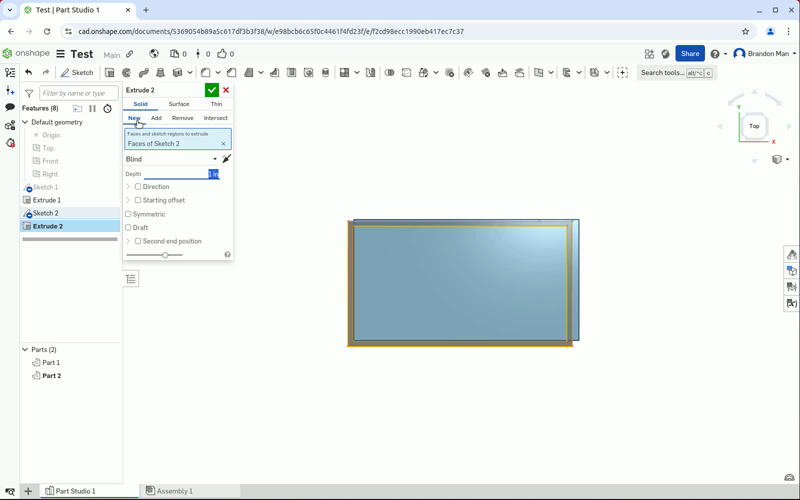
text(14.443)
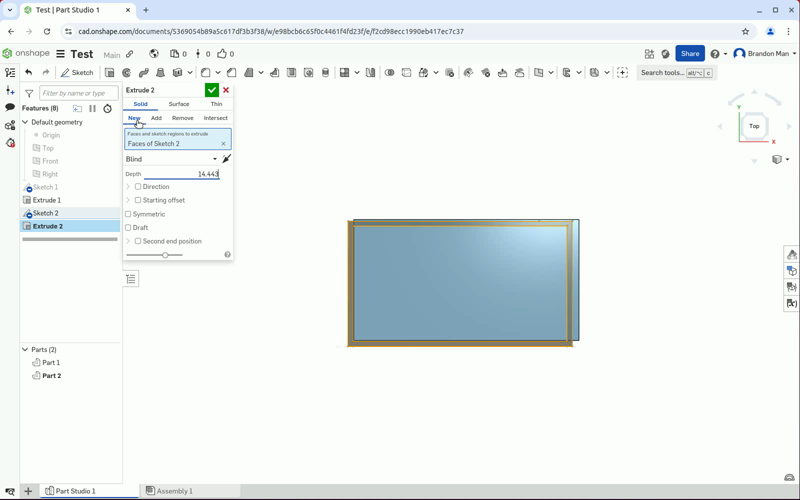
key(enter)
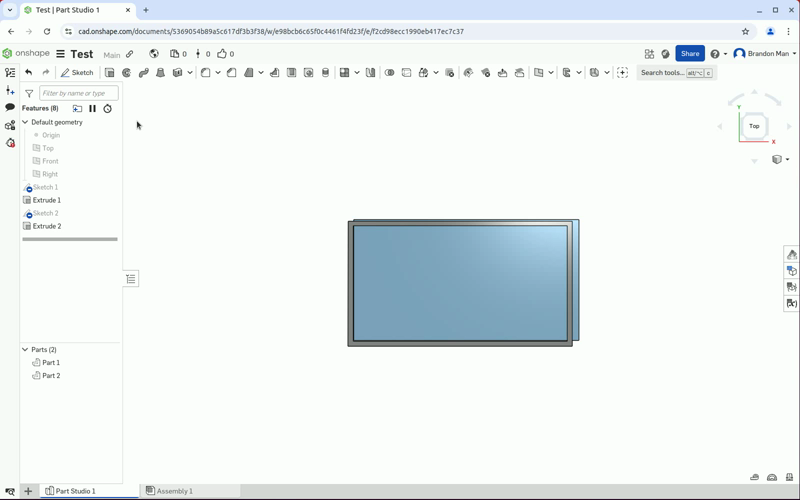
key(shift+h)
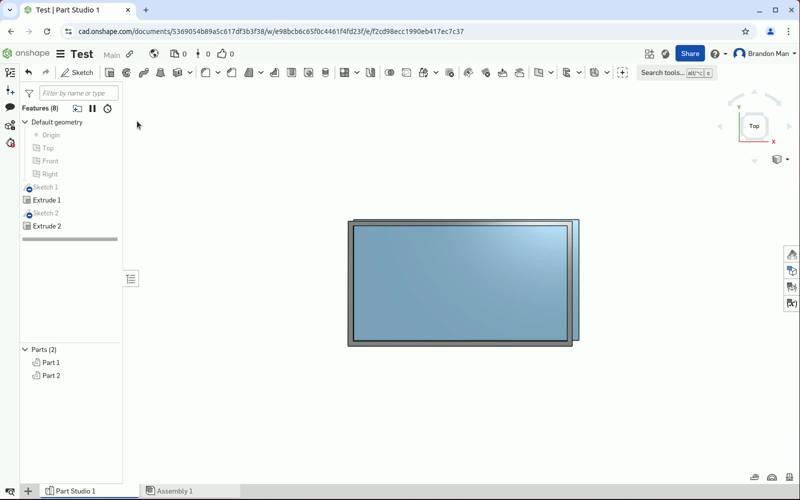
key(shift+h)
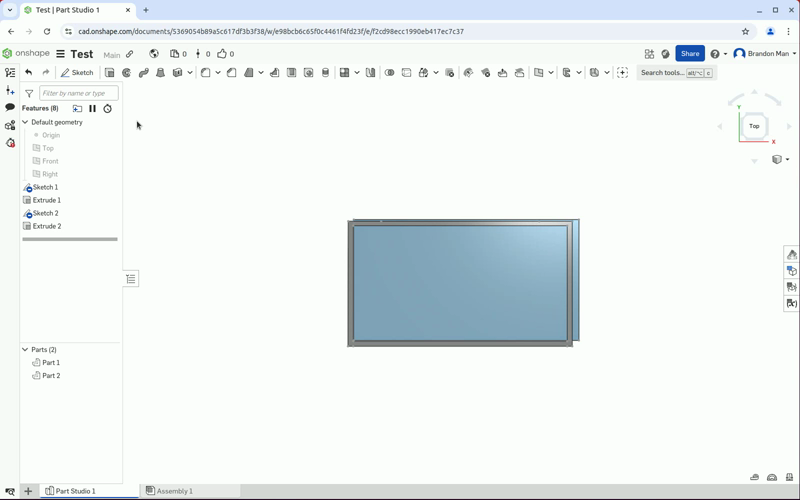
key(shift+7)
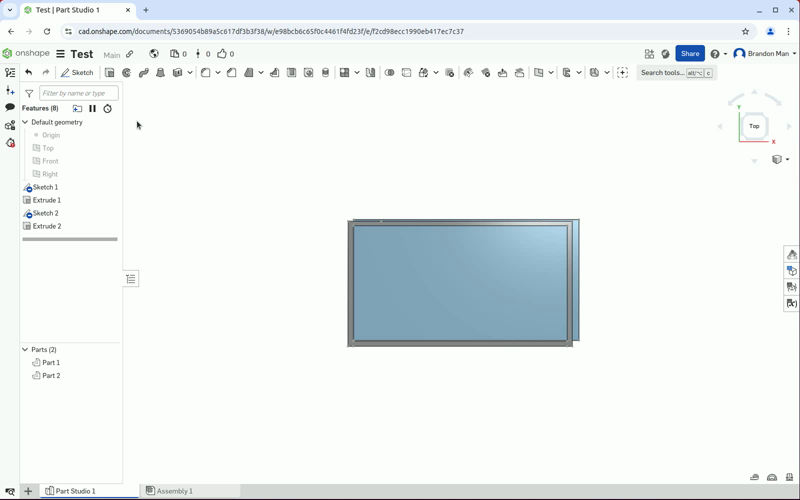
key(up, 3)
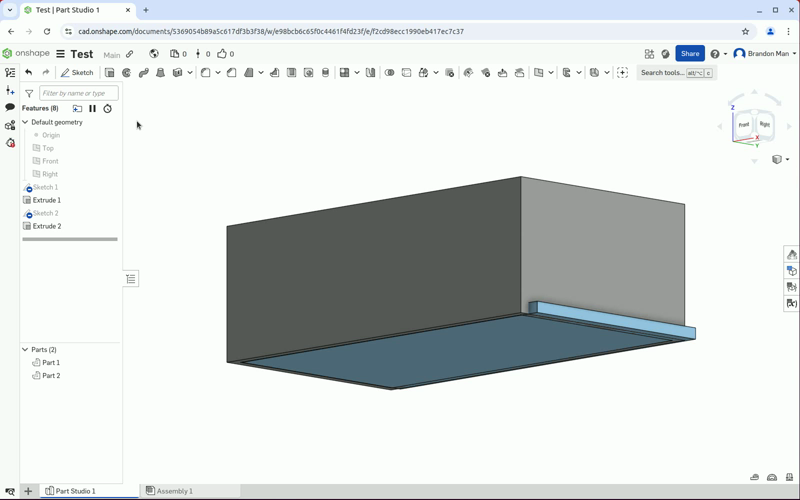
key(left, 3)
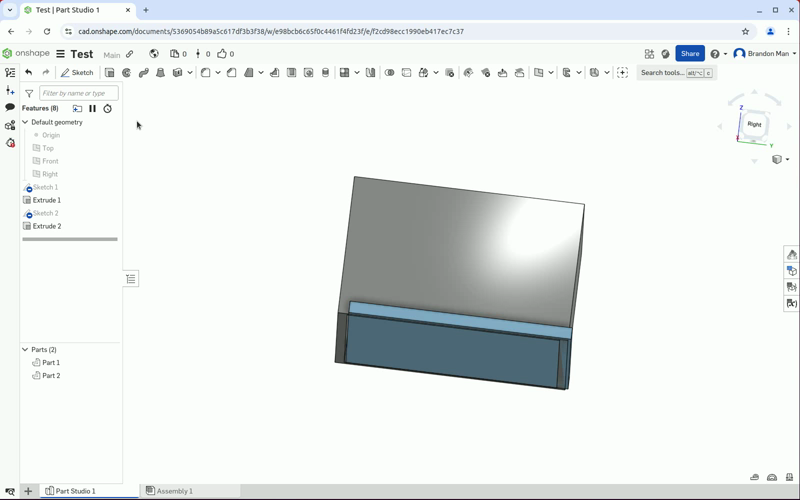
key(right, 3)
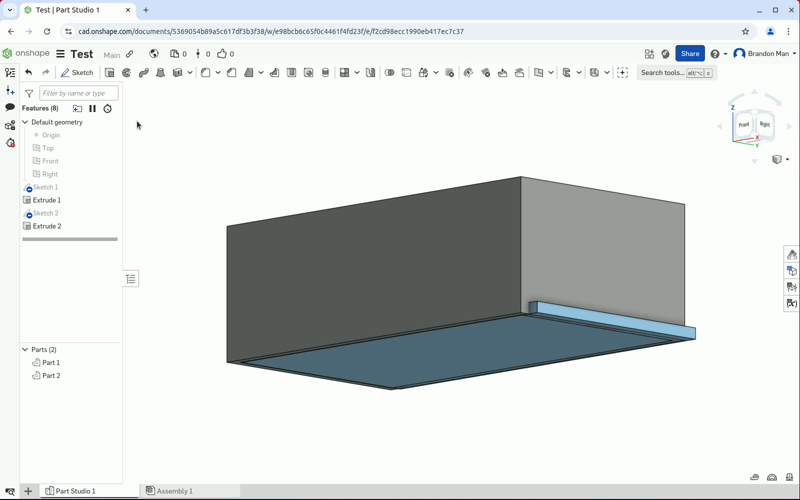
key(down, 3)
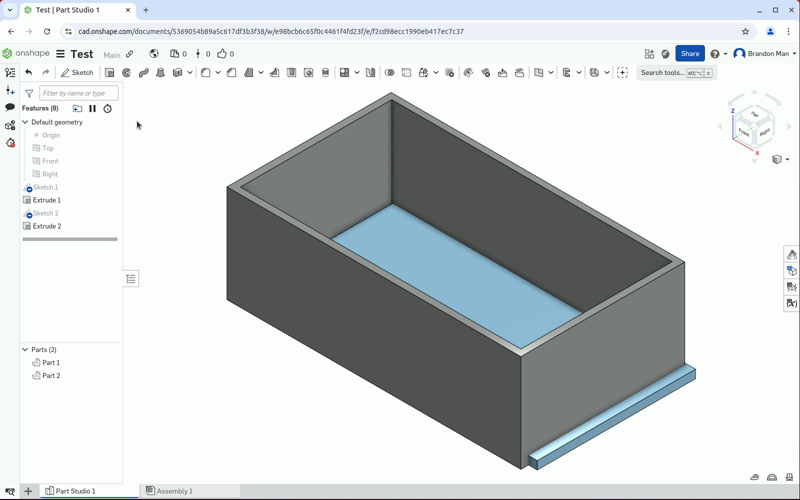
mouse_move(73, 189)
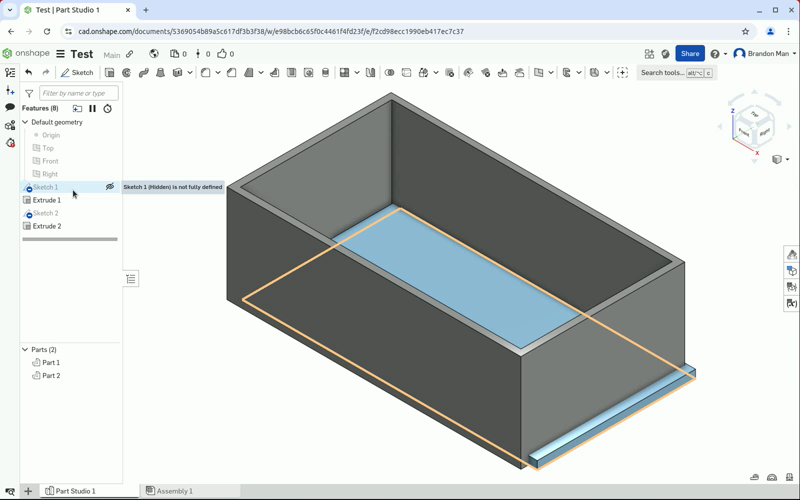
click(73, 189)